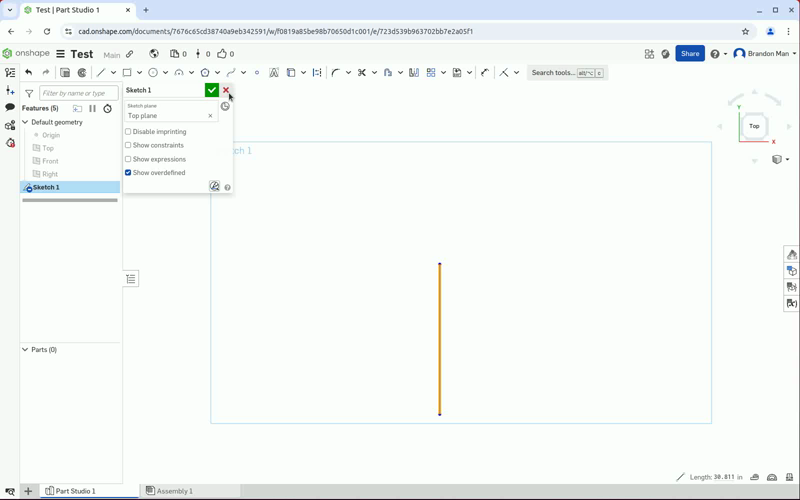
key(shift+h)
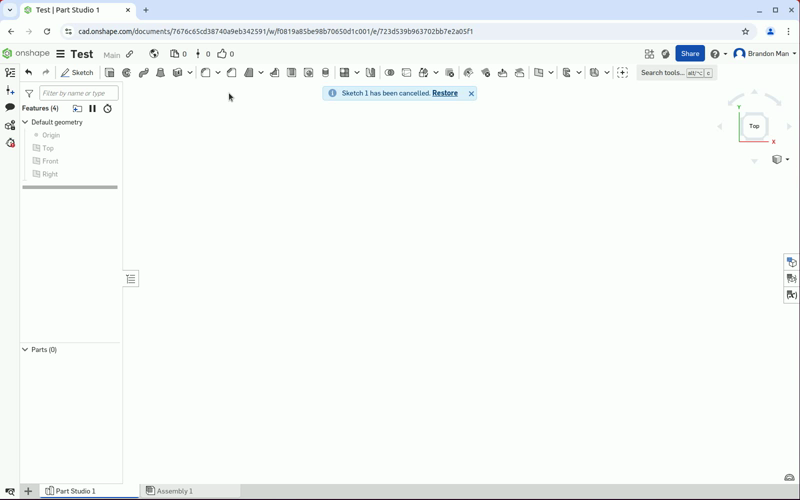
mouse_move(73, 352)
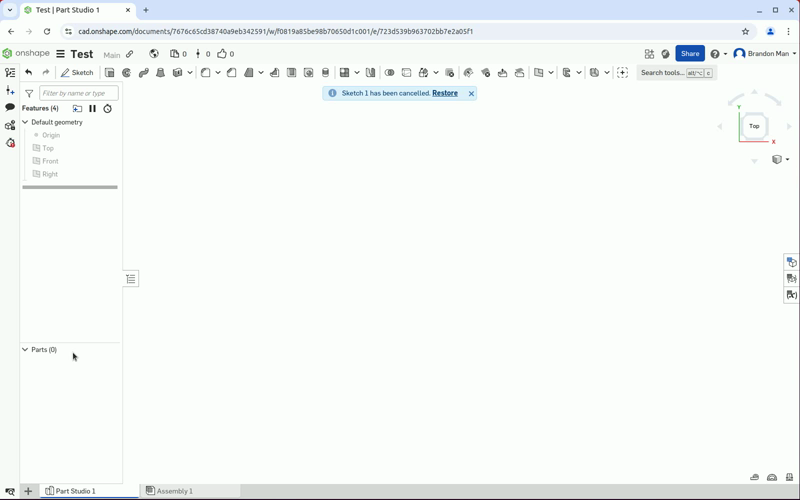
key(y)
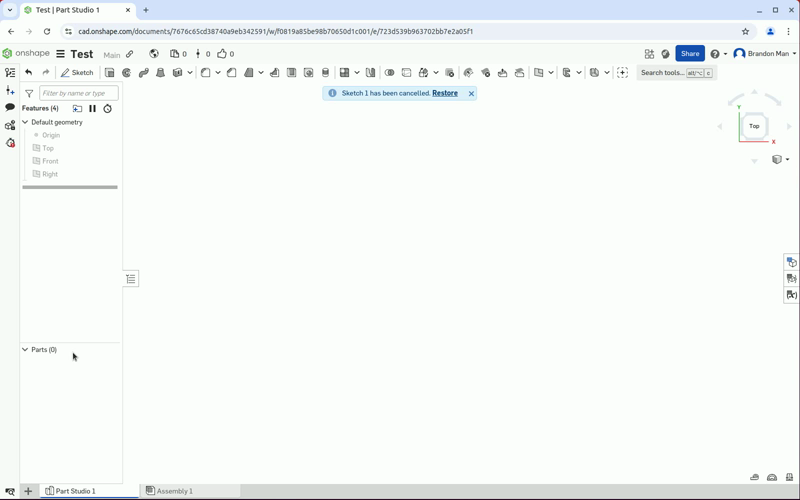
key(shift+p)
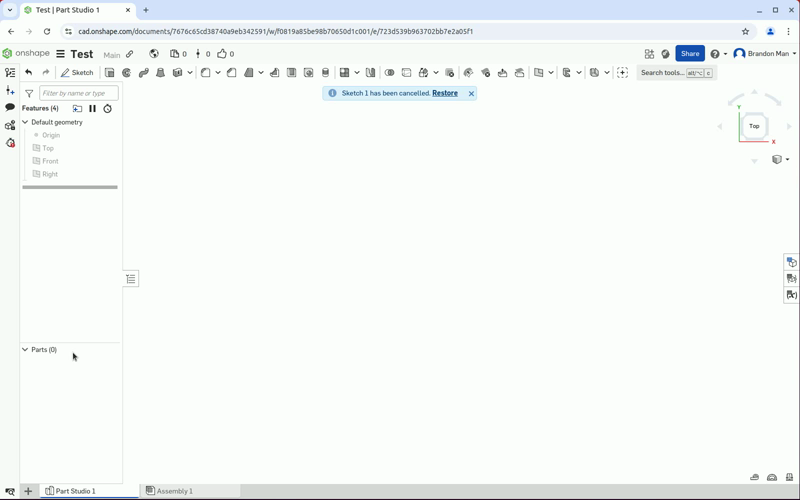
key(space)
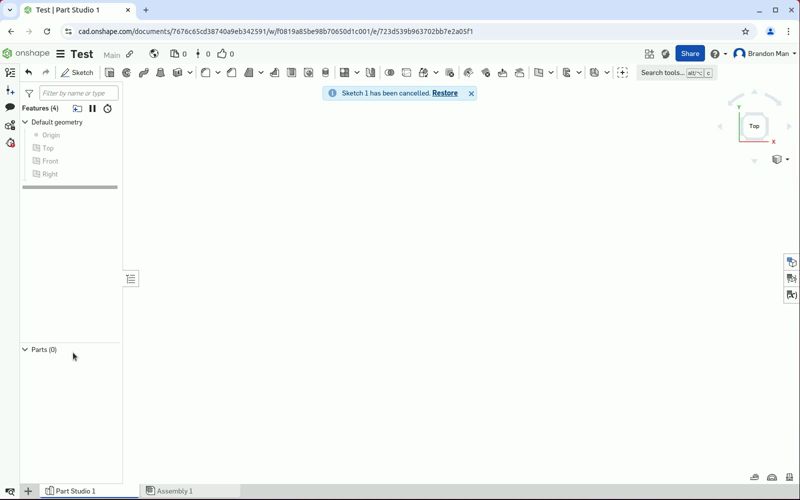
key_down(shift)
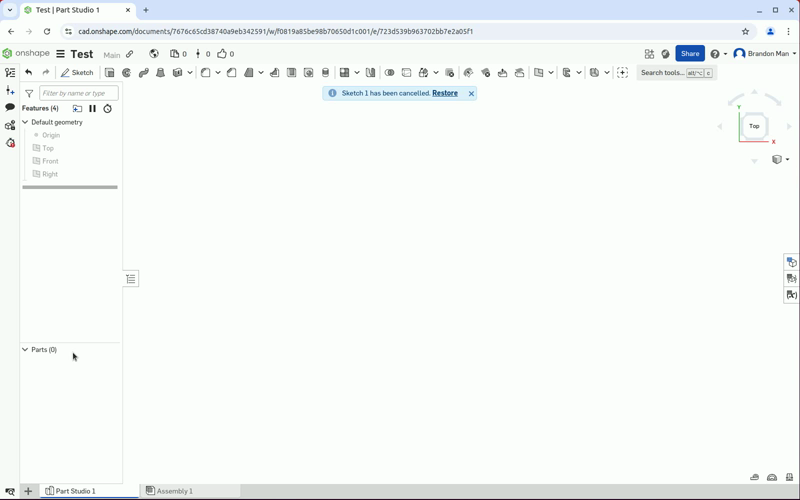
key(up)
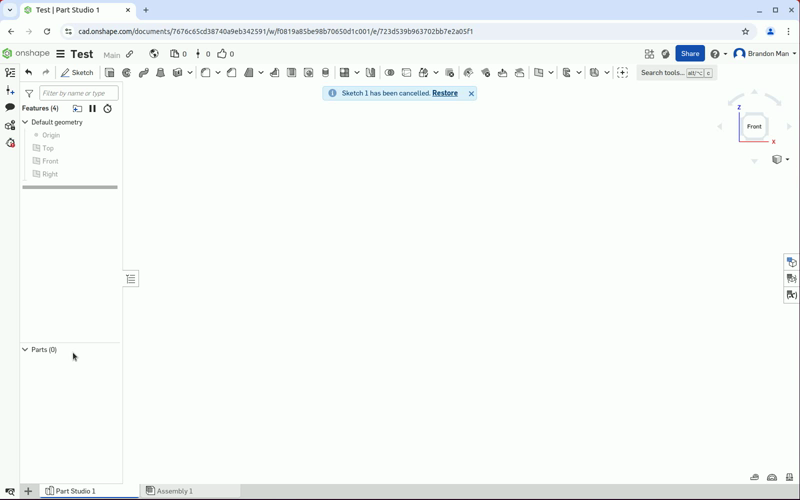
key_up(shift)
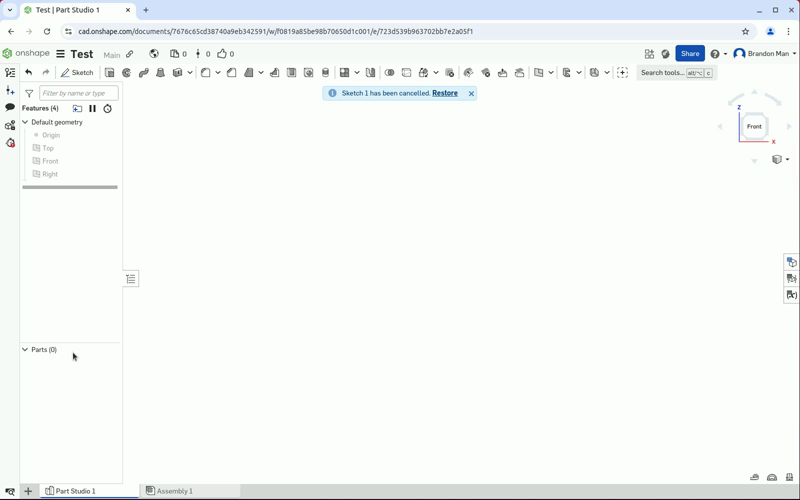
mouse_move(73, 352)
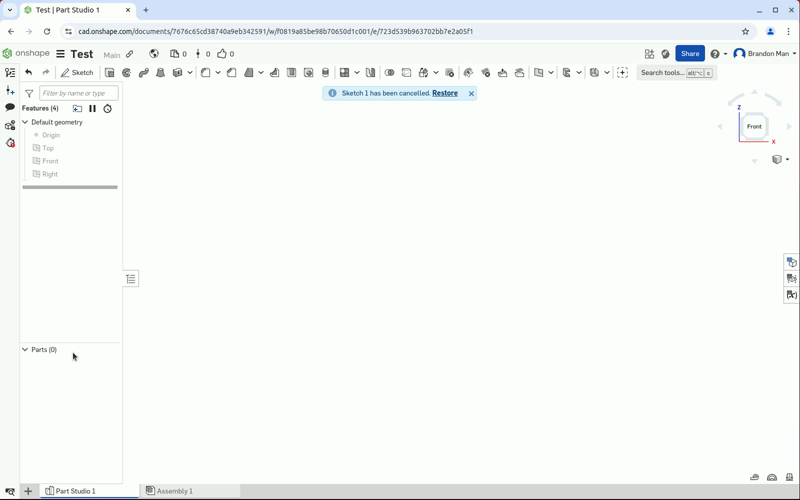
key(shift+y)
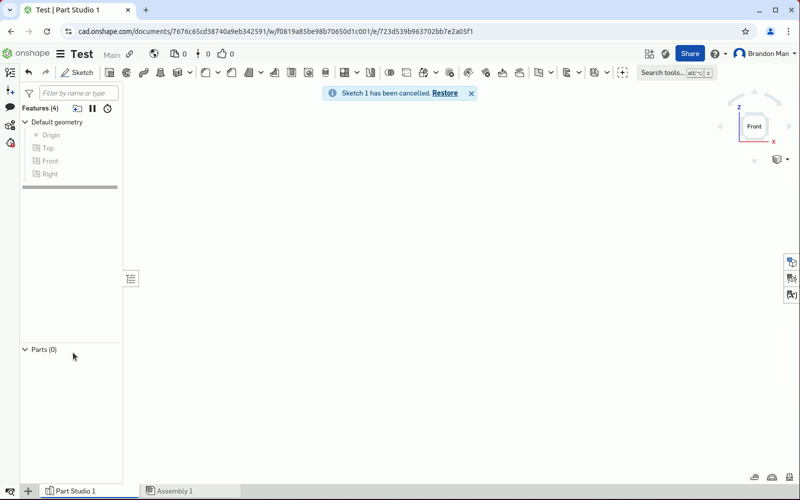
key(shift+s)
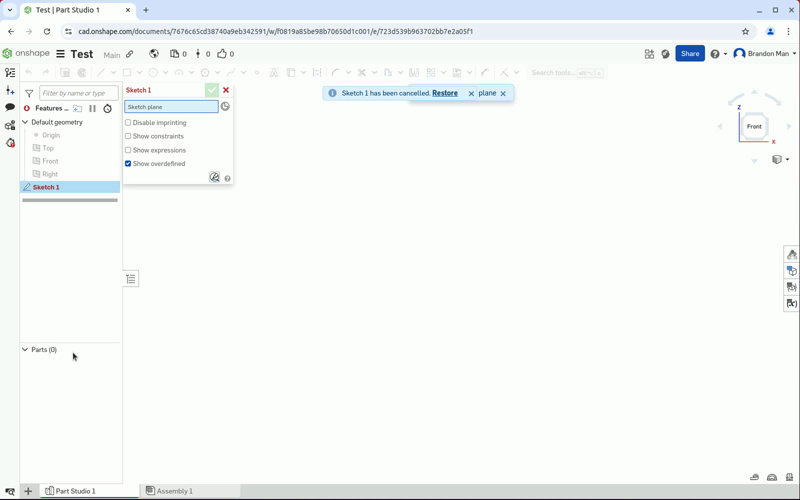
mouse_move(73, 163)
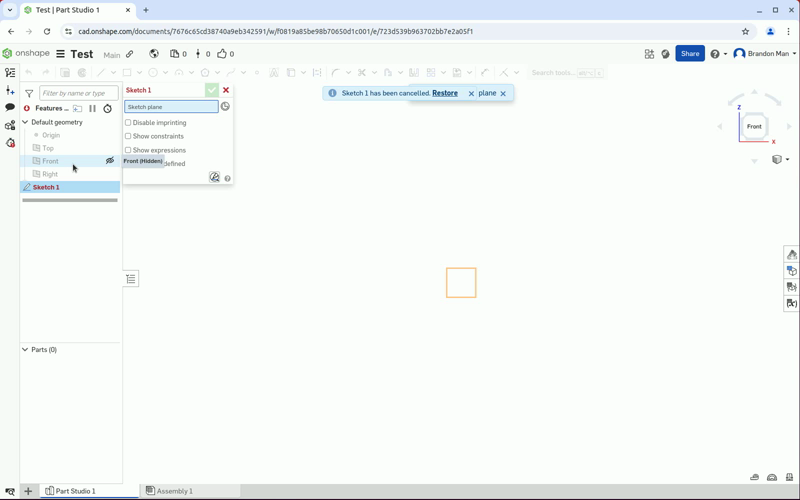
click(73, 163)
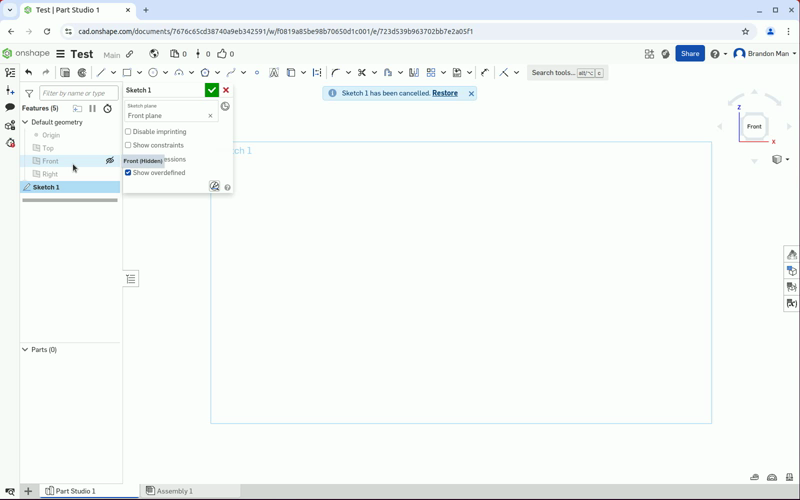
mouse_move(73, 352)
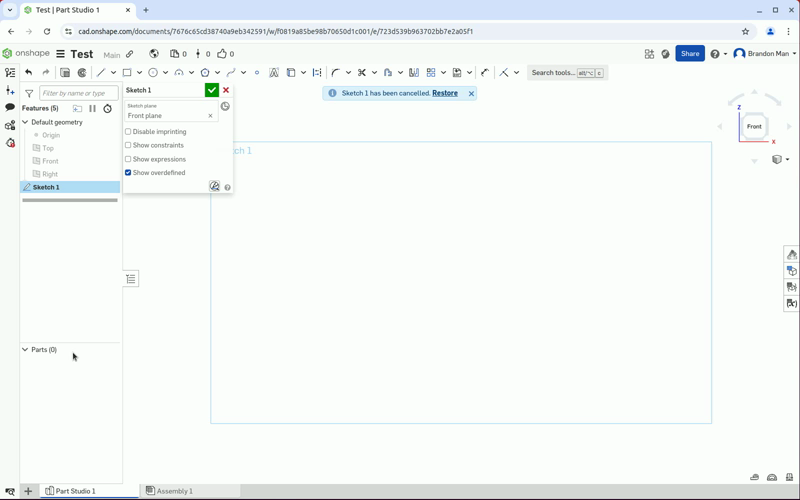
key(y)
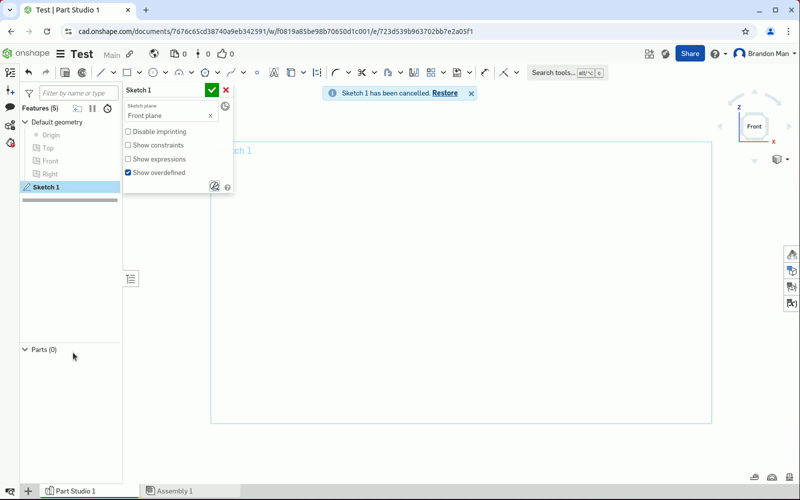
key(l)
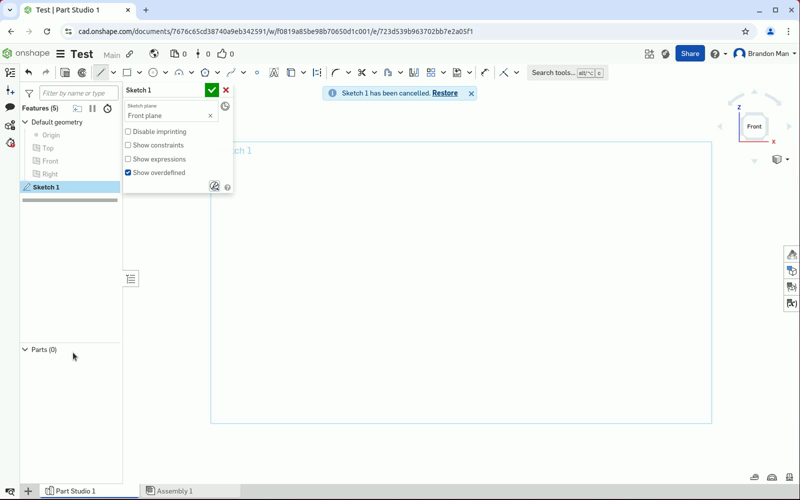
key_down(shift)
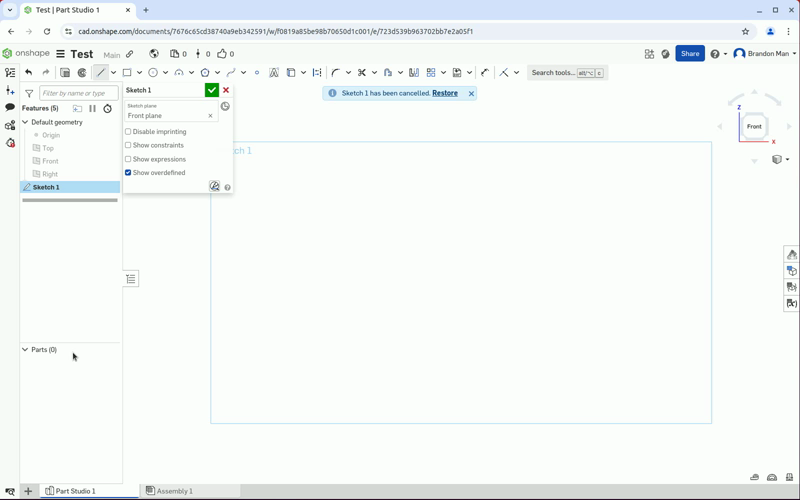
mouse_move(390, 304)
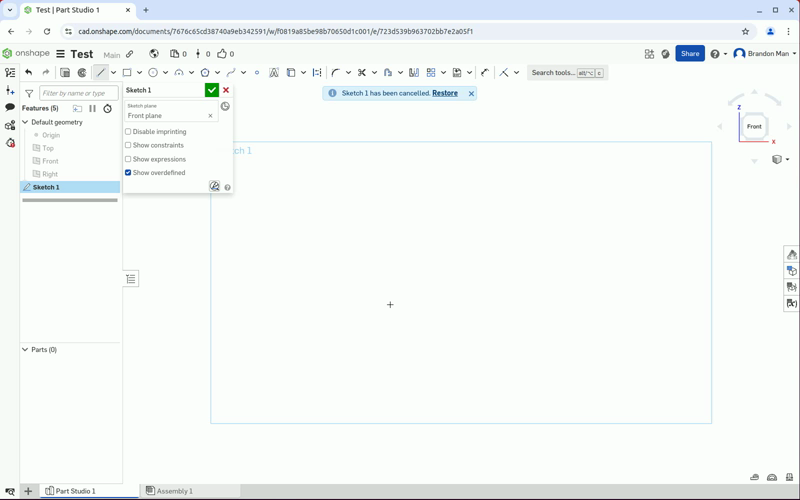
click(390, 304)
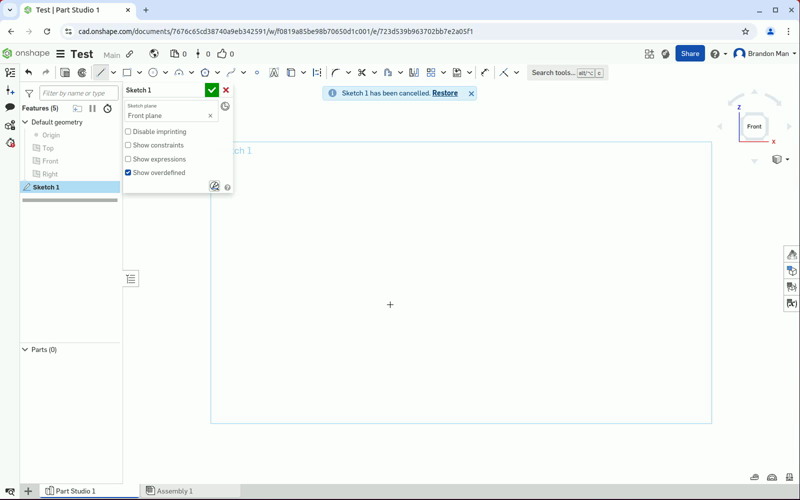
key_up(shift)
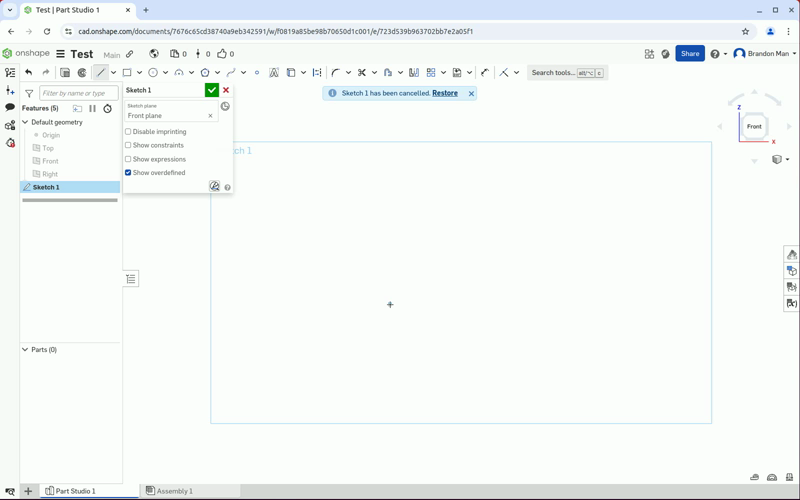
key_down(shift)
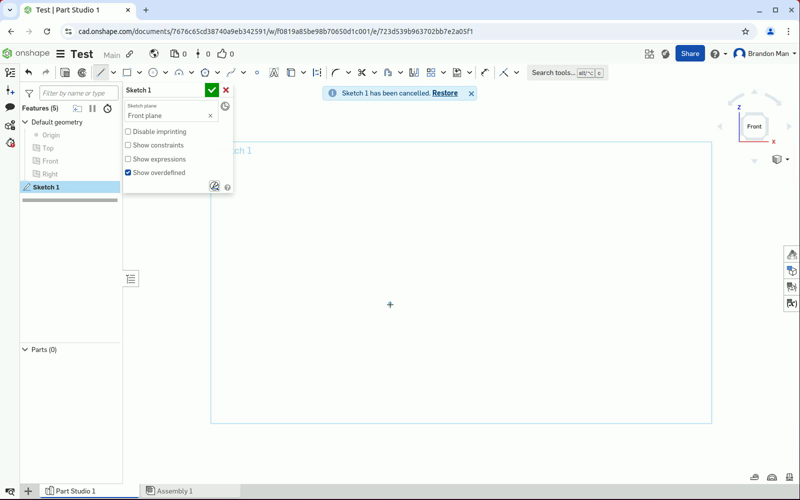
mouse_move(530, 304)
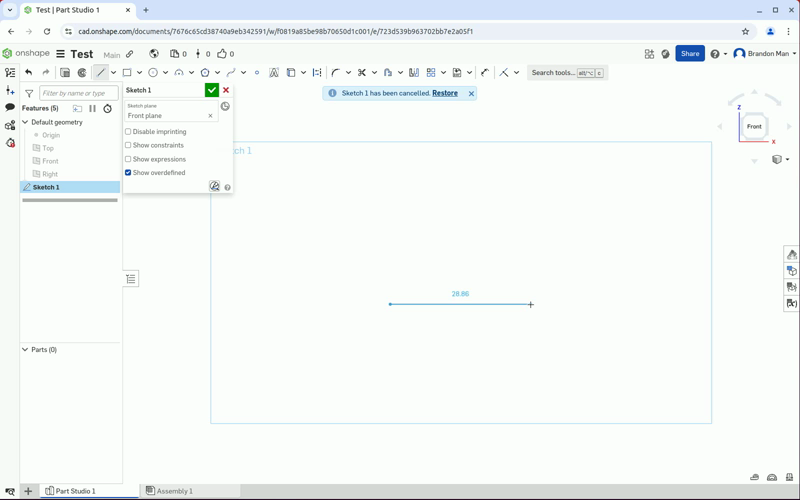
click(530, 304)
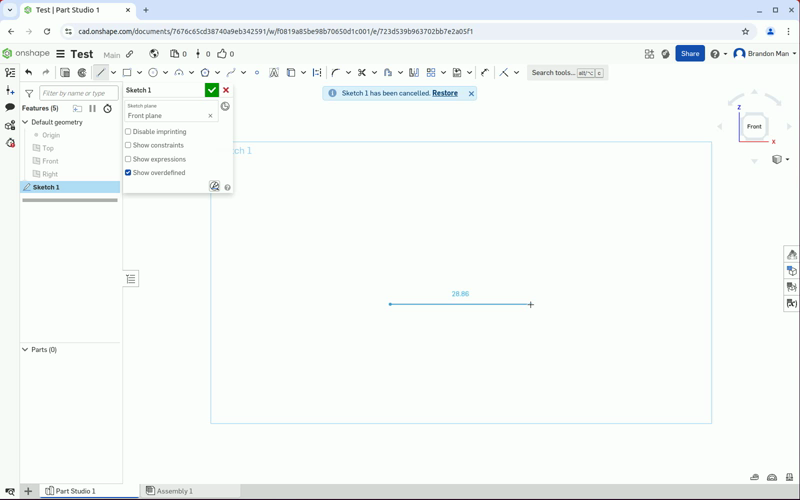
key_up(shift)
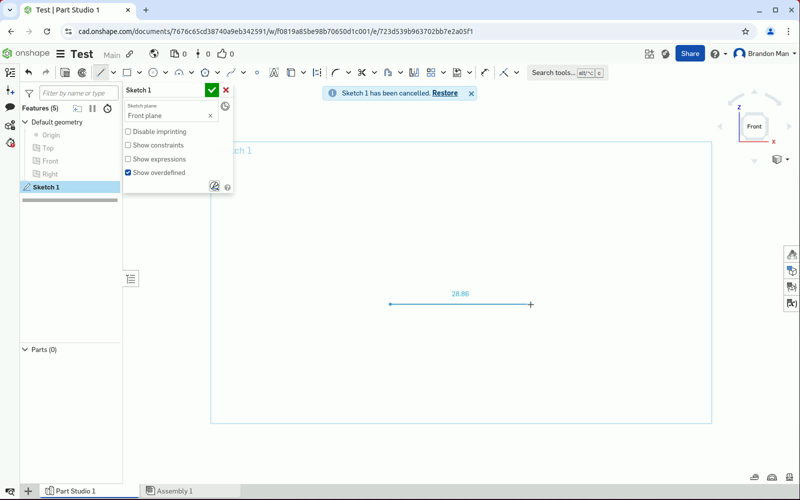
key_down(shift)
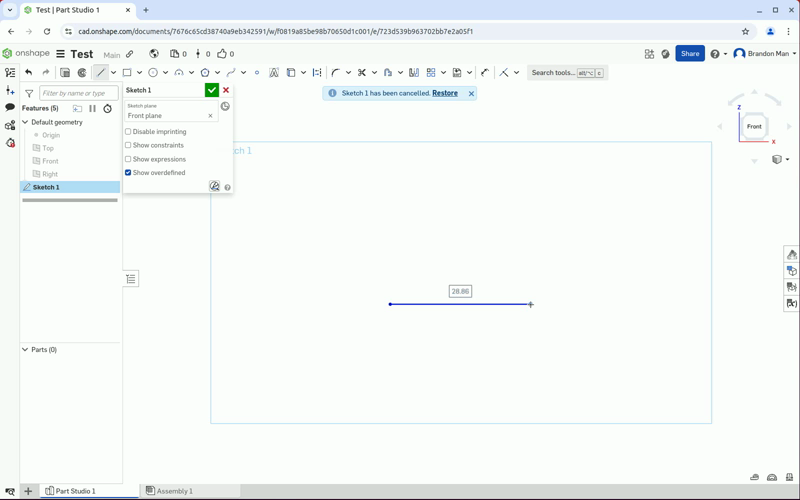
mouse_move(560, 304)
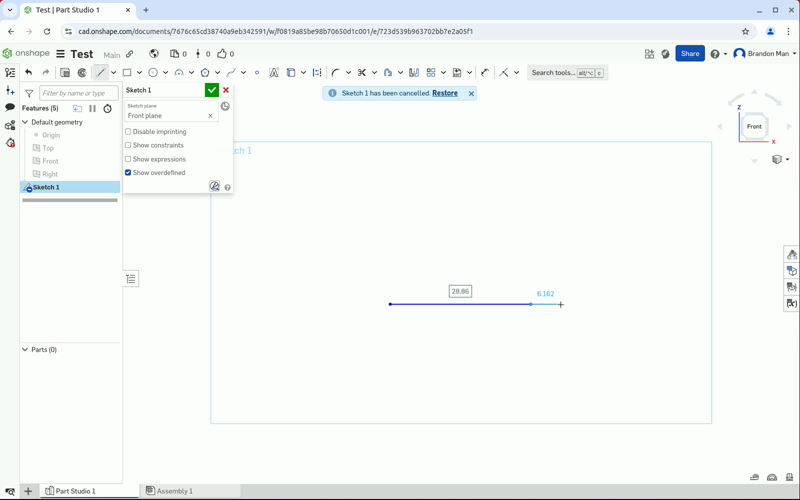
mouse_move(530, 267)
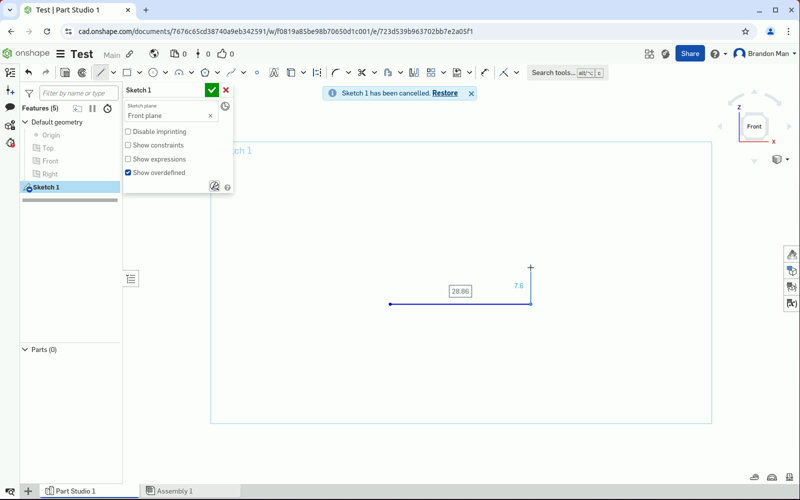
click(530, 267)
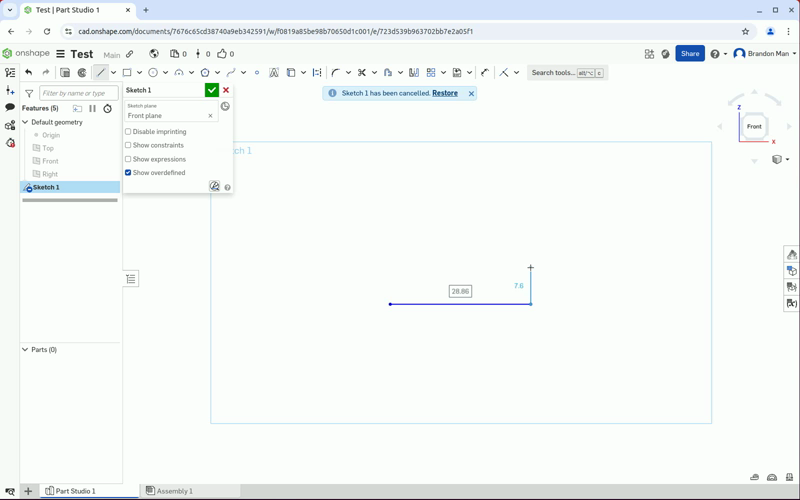
key_up(shift)
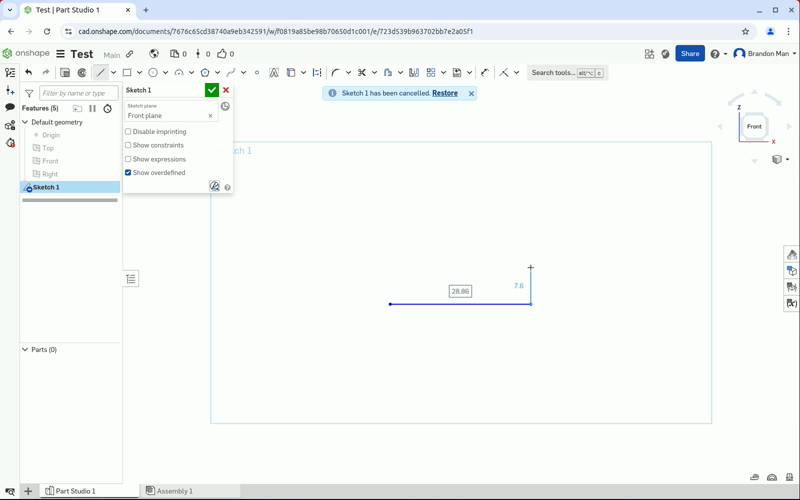
key_down(shift)
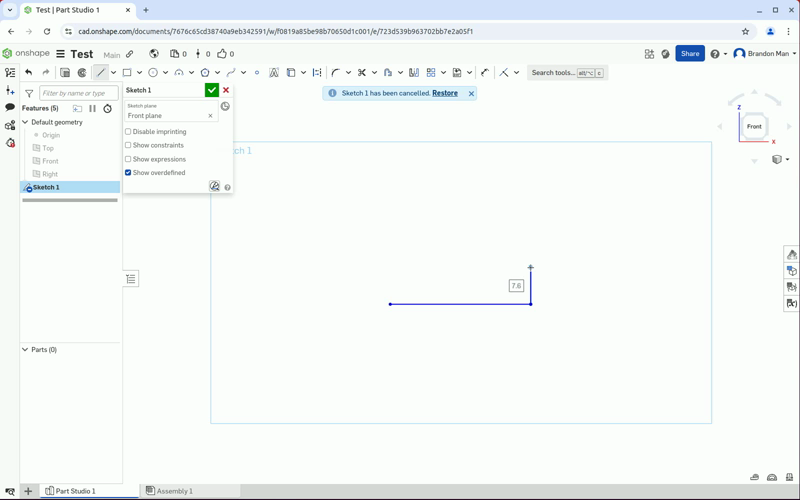
mouse_move(390, 267)
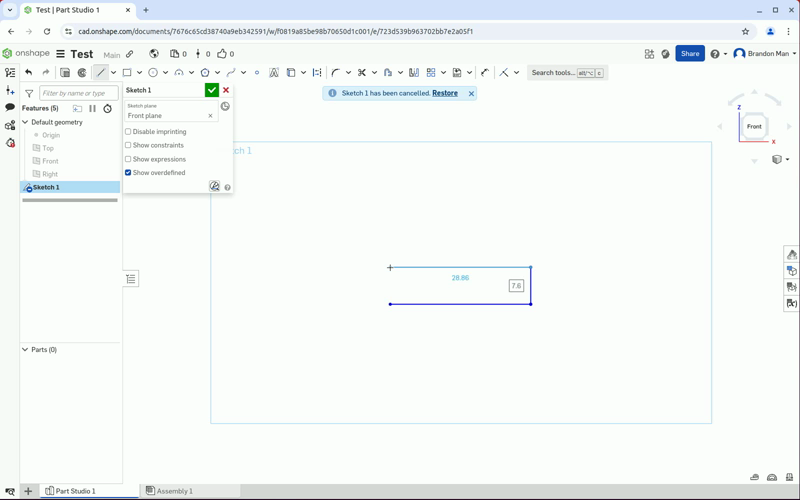
click(390, 267)
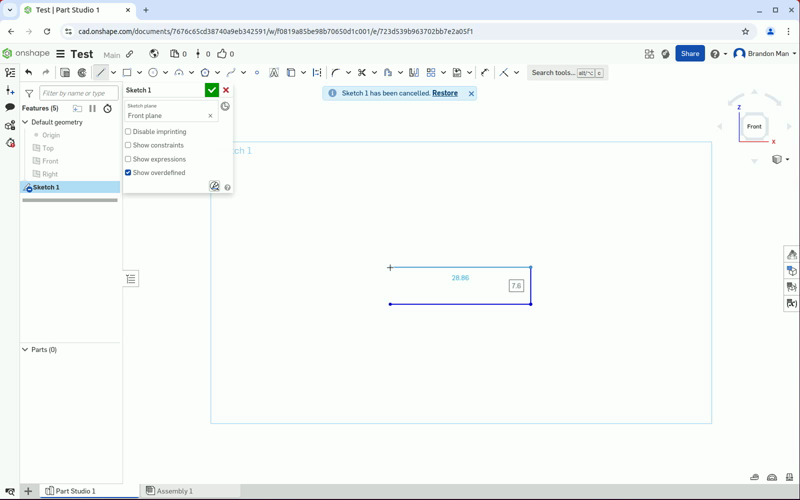
key_up(shift)
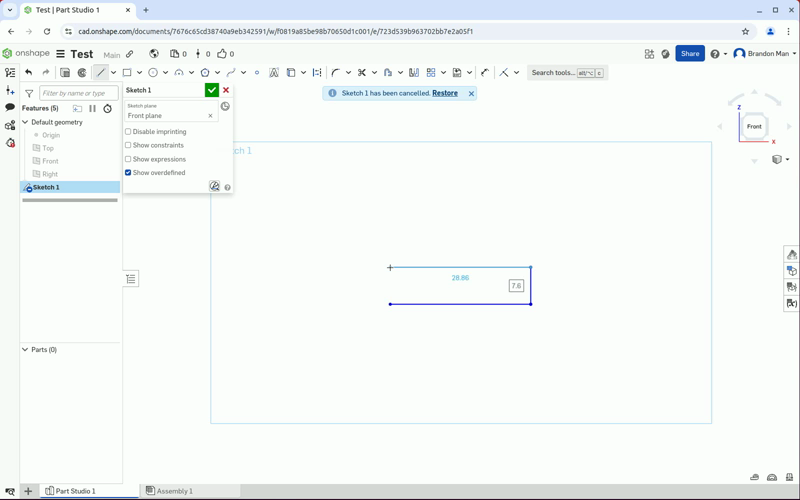
mouse_move(420, 267)
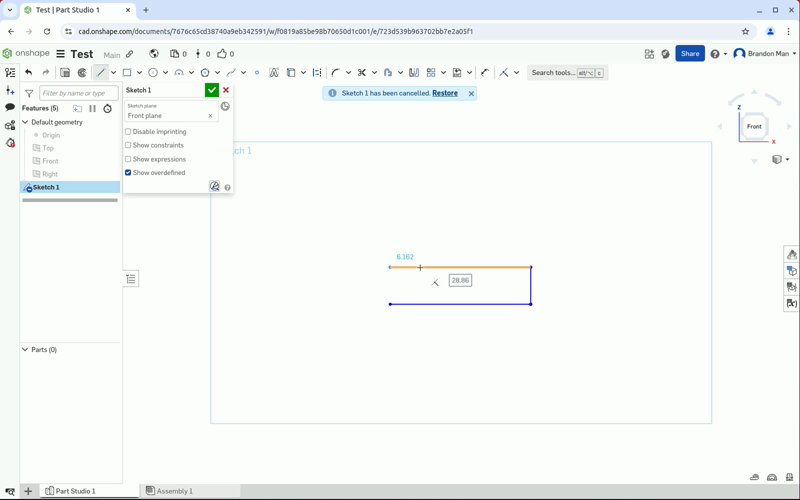
key_down(shift)
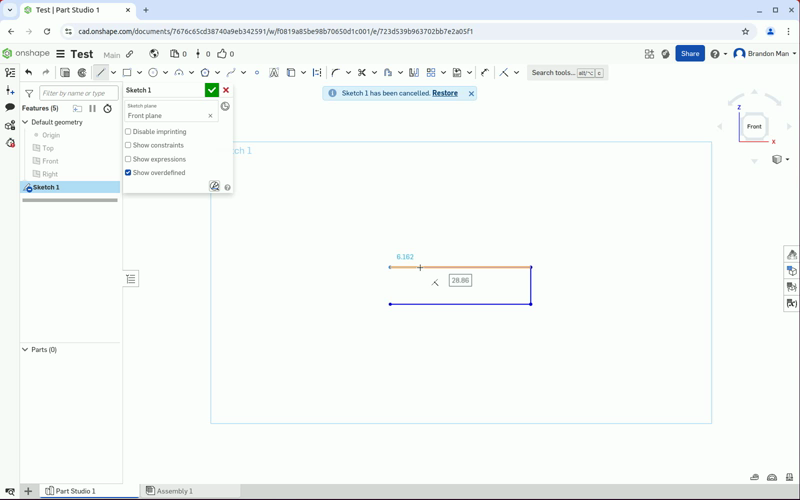
mouse_move(390, 304)
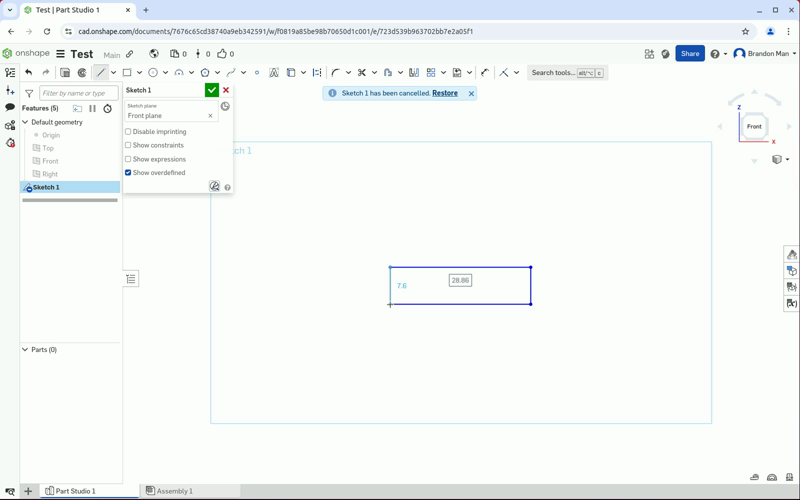
key_up(shift)
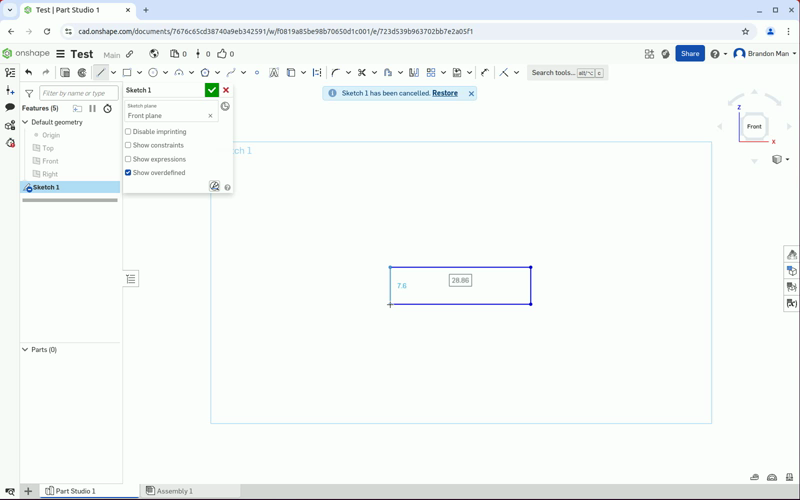
click(390, 304)
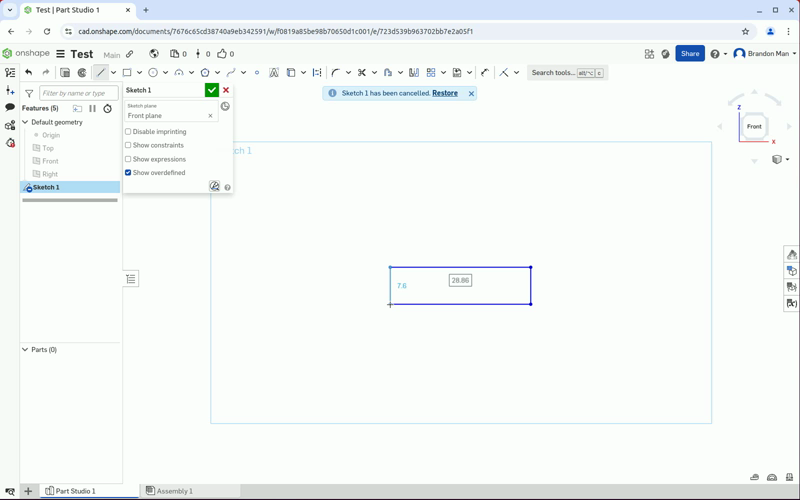
key(esc)
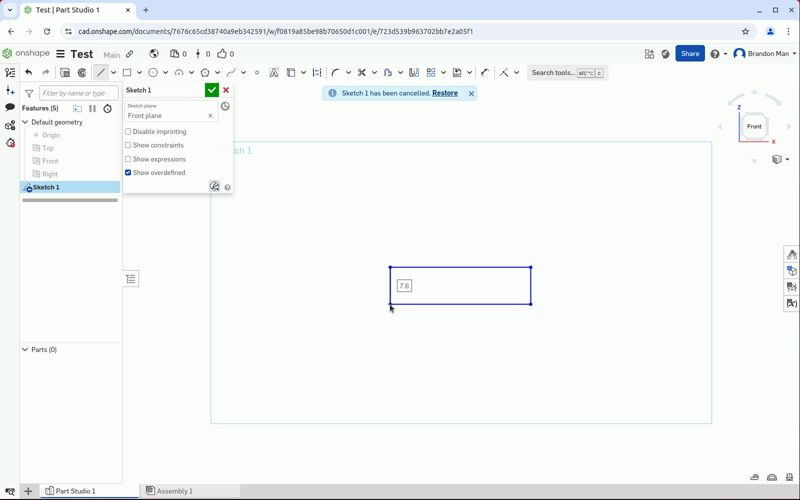
mouse_move(484, 285)
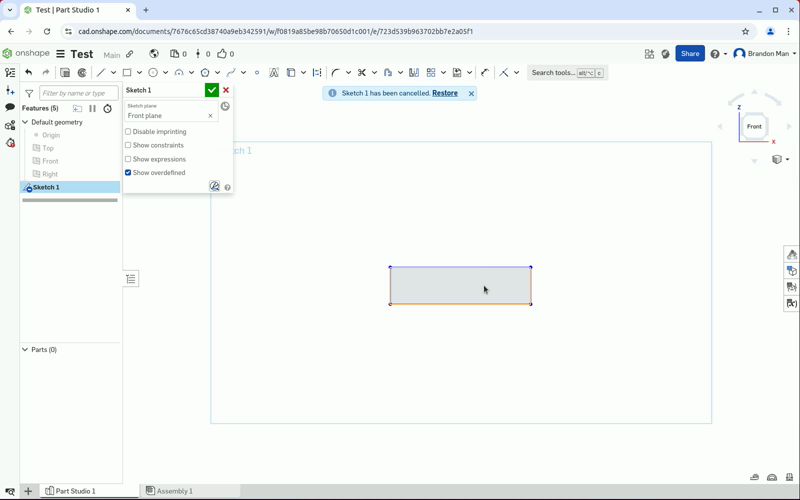
click(484, 285)
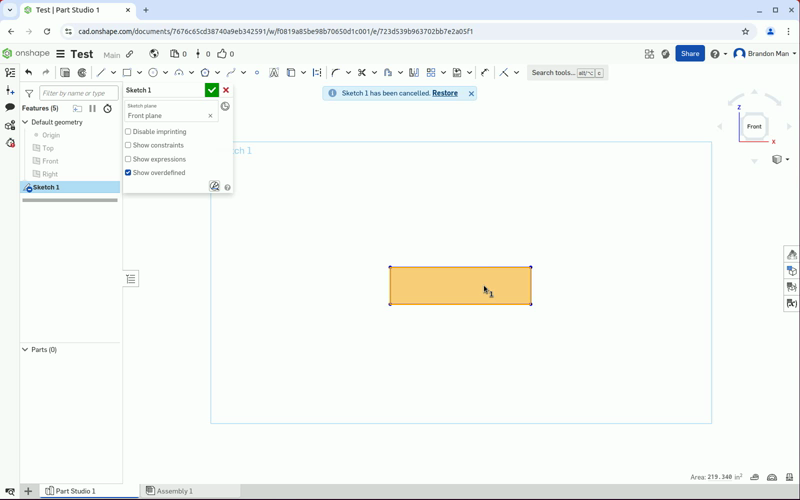
mouse_move(73, 352)
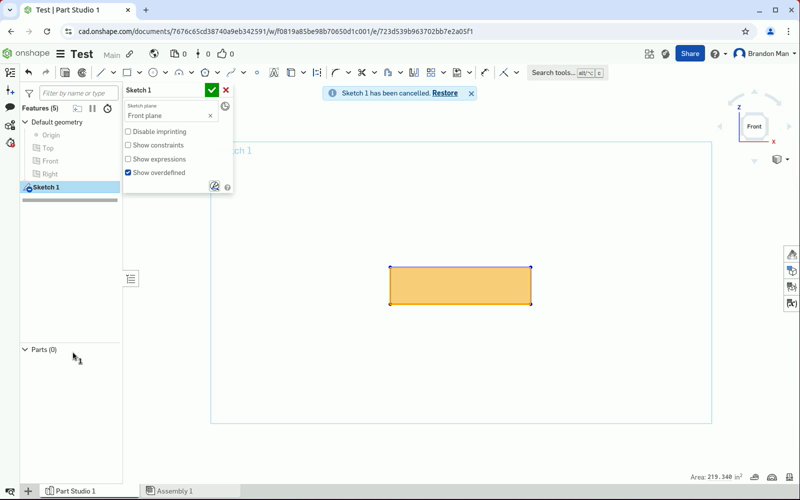
key(shift+y)
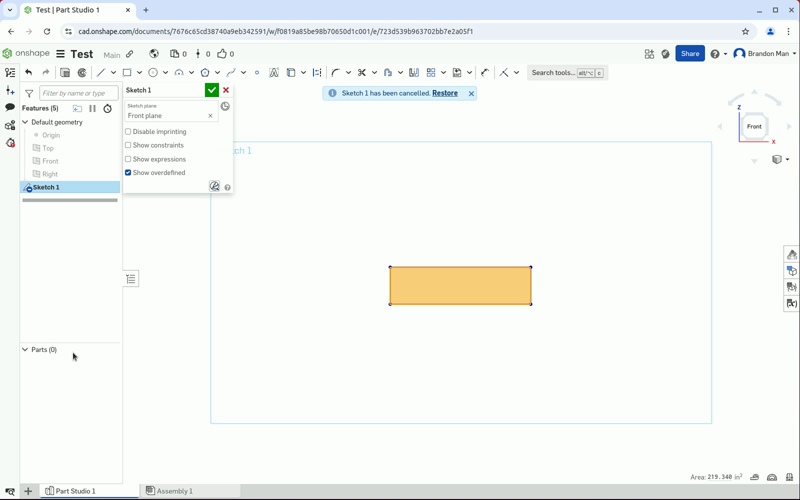
key(shift+e)
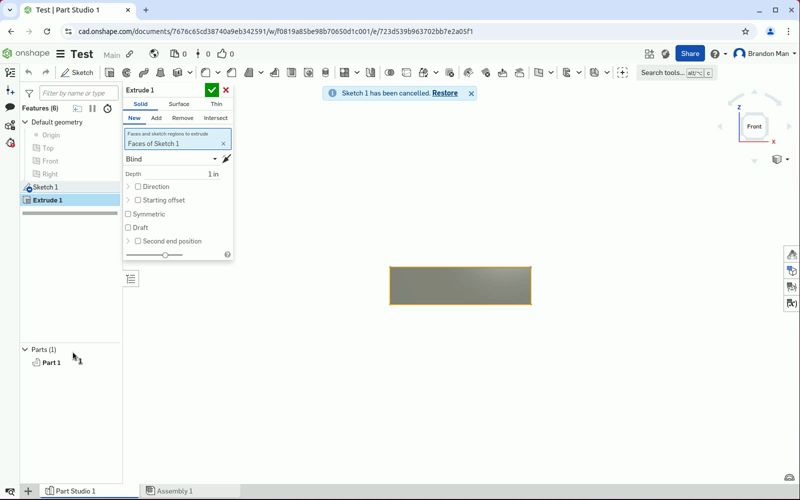
mouse_move(143, 106)
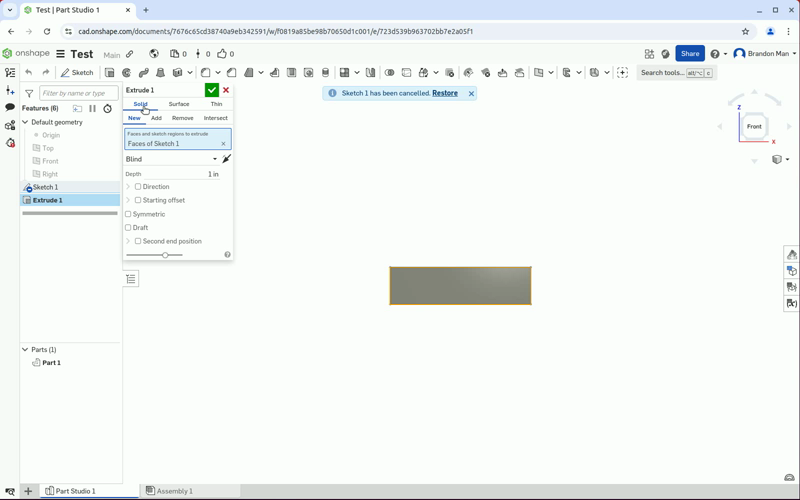
click(143, 106)
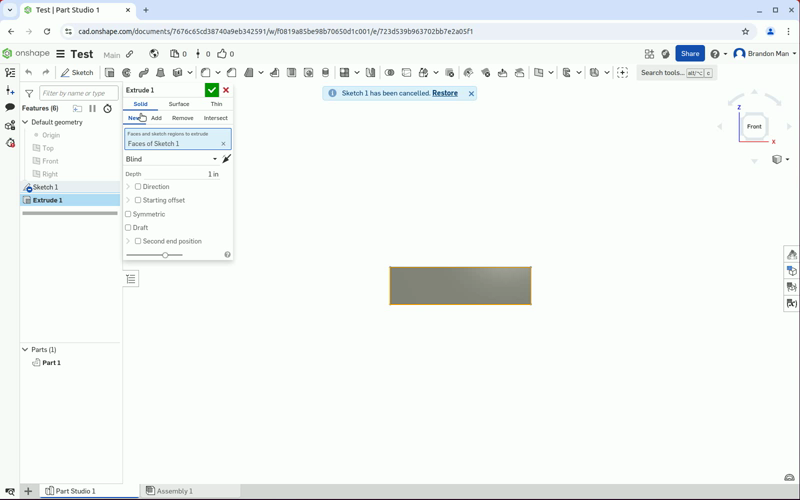
mouse_move(137, 120)
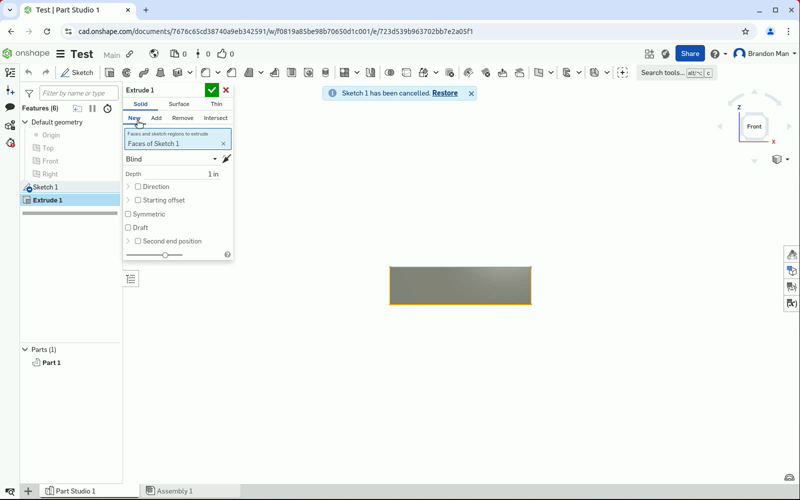
click(137, 120)
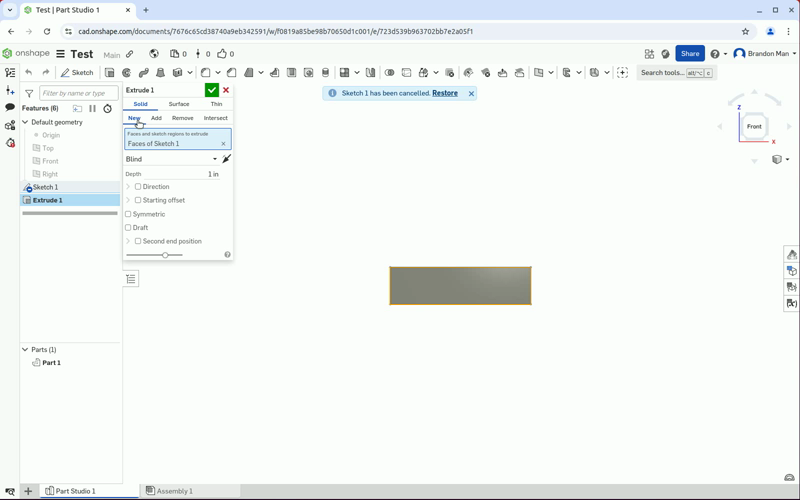
key(tab, 4)
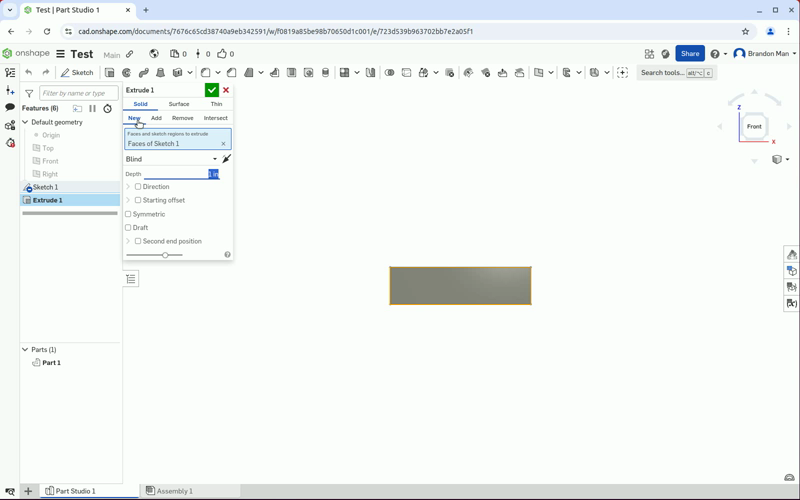
text(23.108)
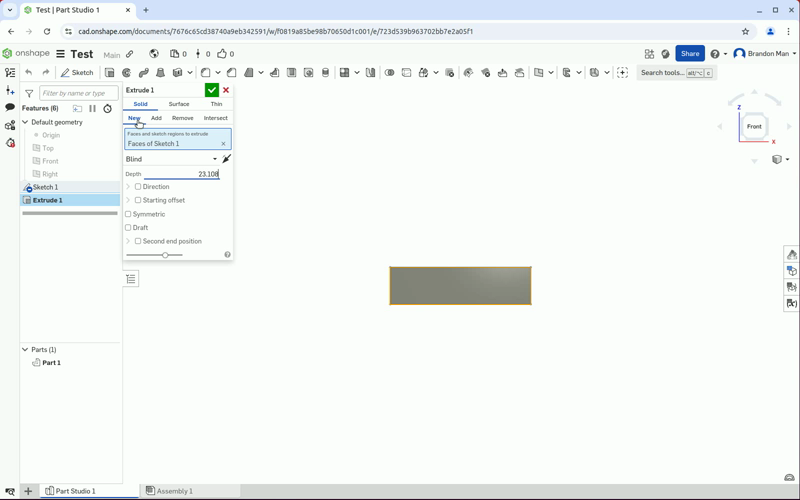
key(enter)
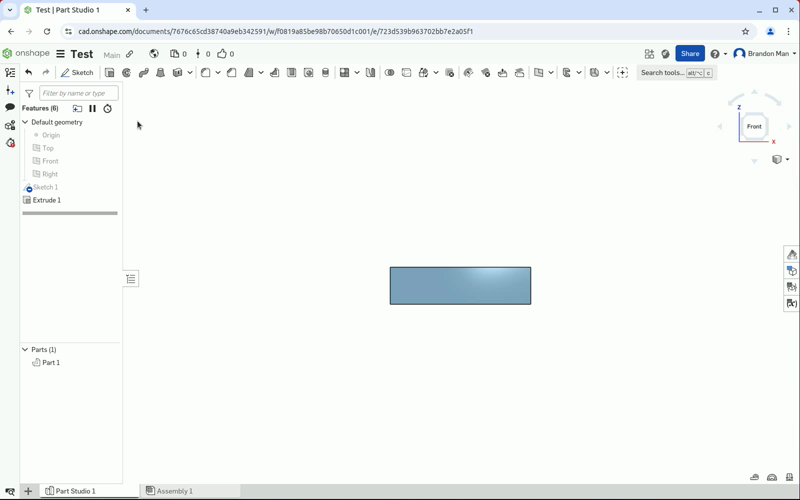
key(shift+h)
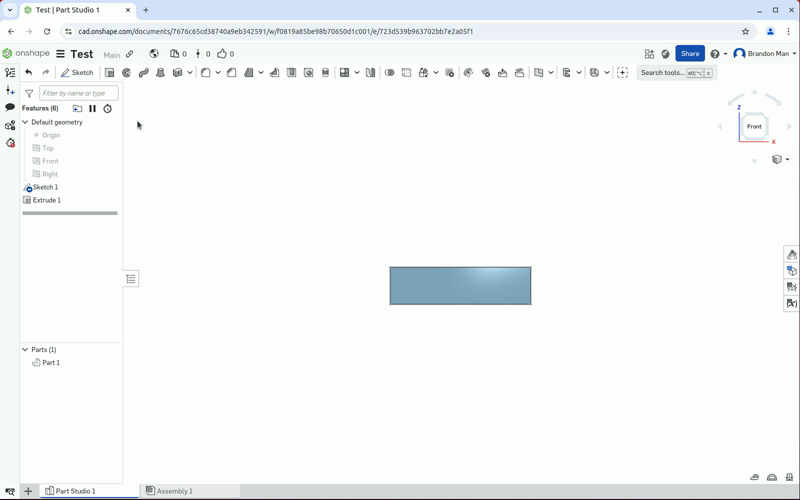
key(shift+h)
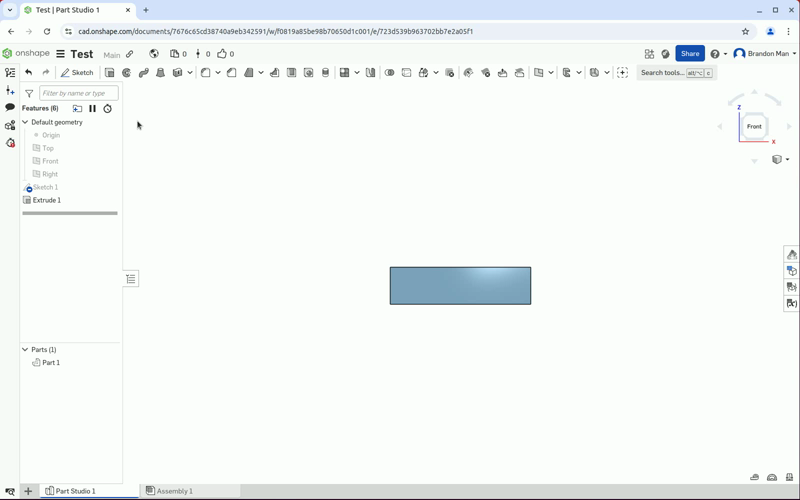
mouse_move(73, 189)
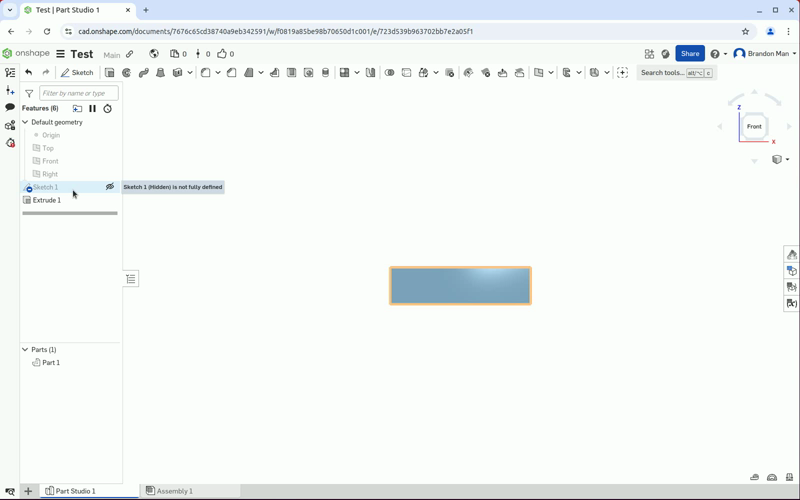
click(73, 189)
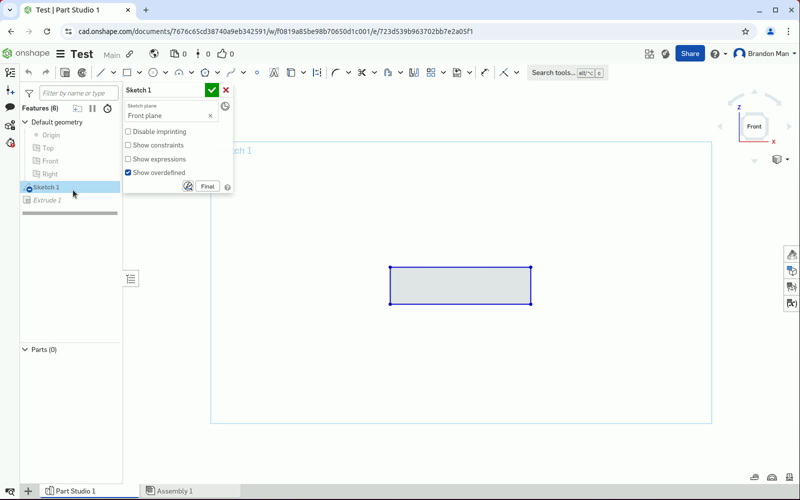
mouse_move(229, 92)
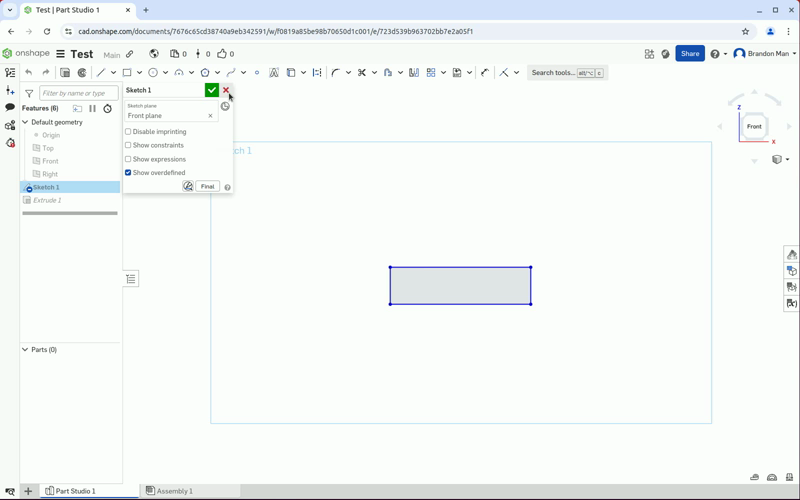
click(229, 92)
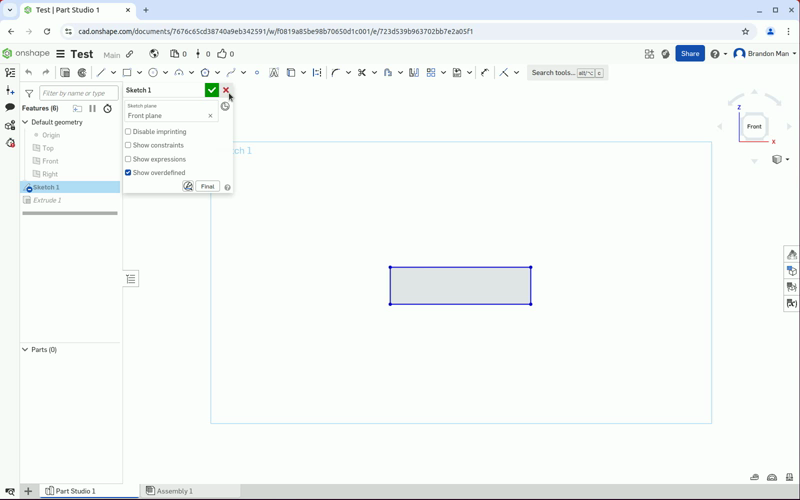
key(shift+s)
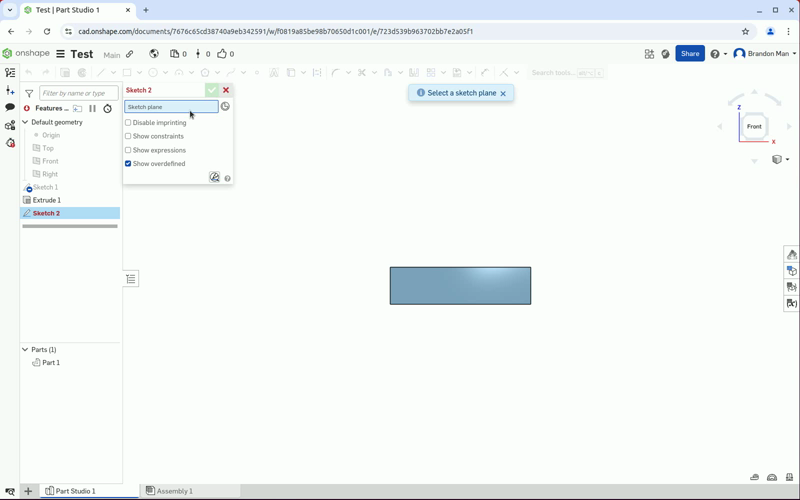
mouse_move(73, 163)
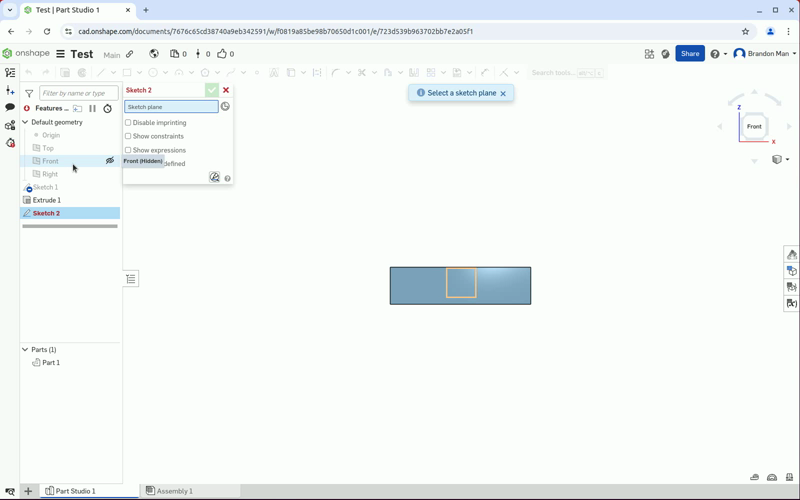
click(73, 163)
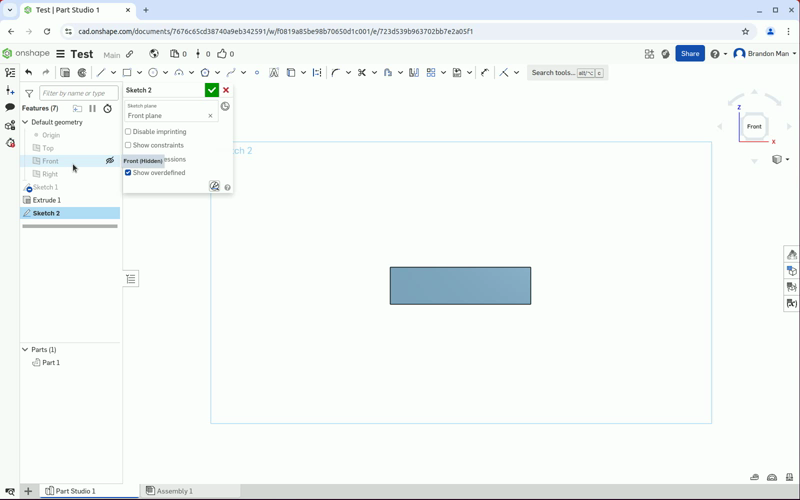
mouse_move(73, 352)
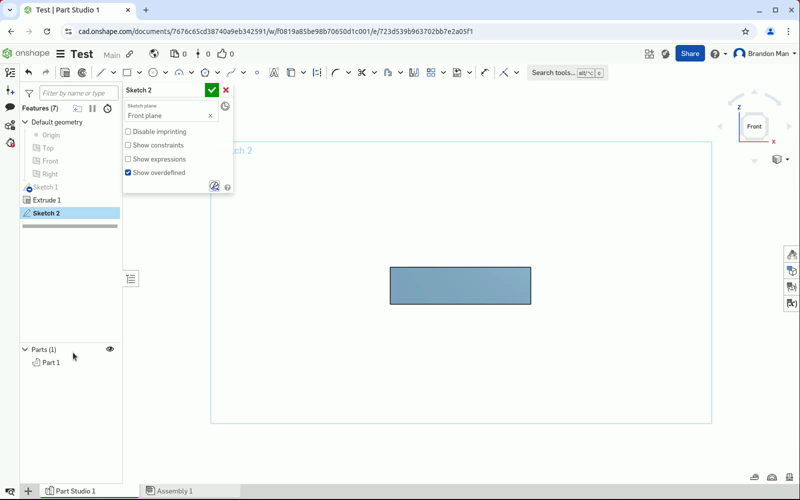
key(y)
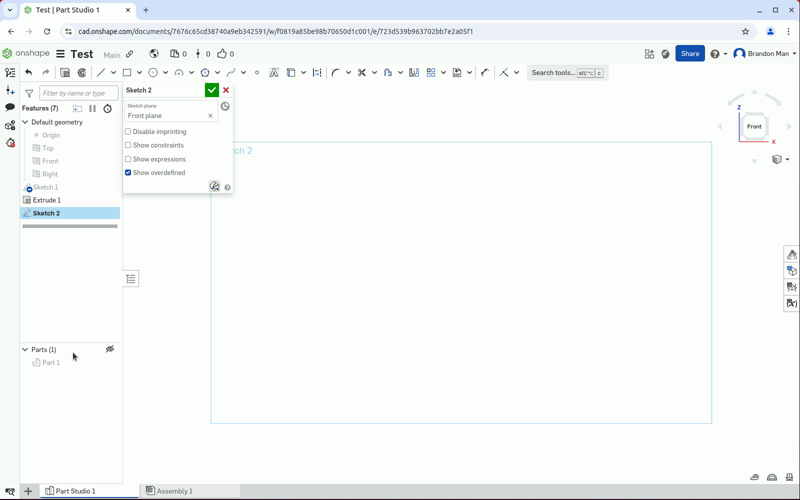
key(l)
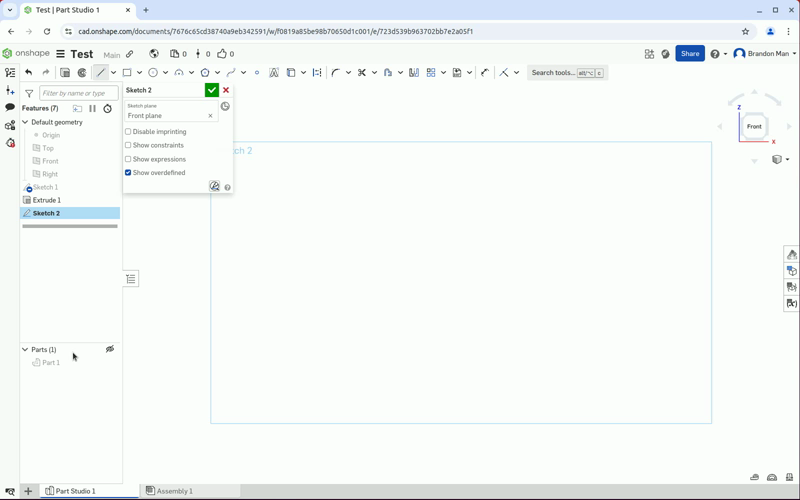
key_down(shift)
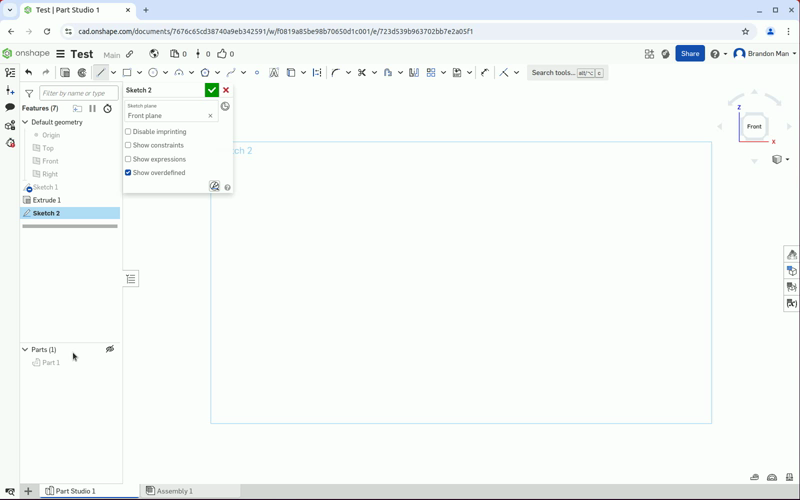
mouse_move(406, 264)
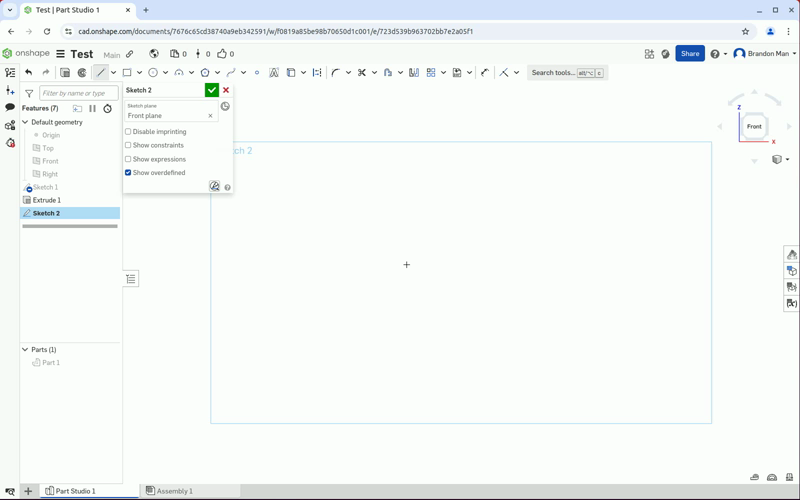
click(406, 264)
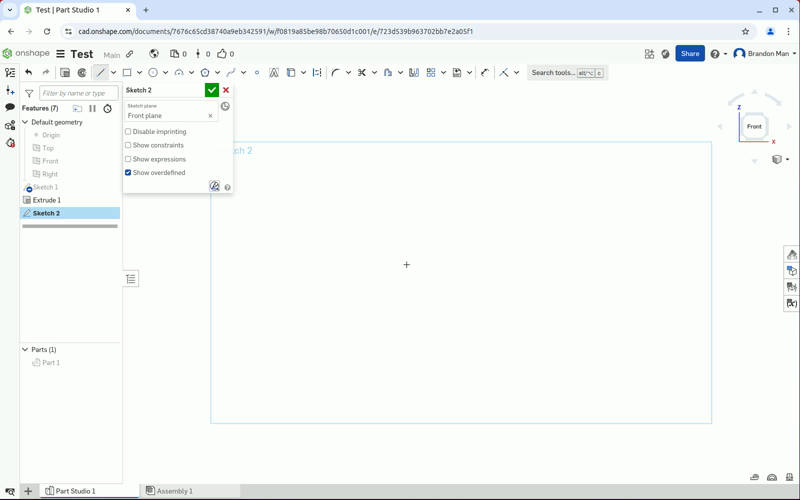
key_up(shift)
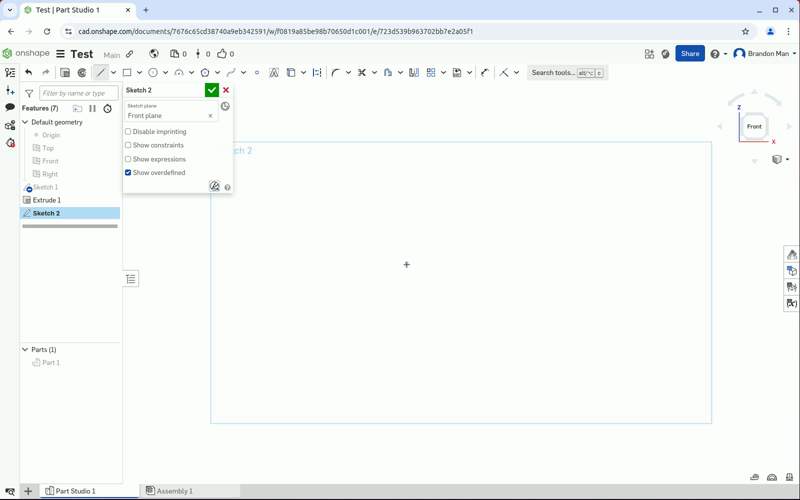
key_down(shift)
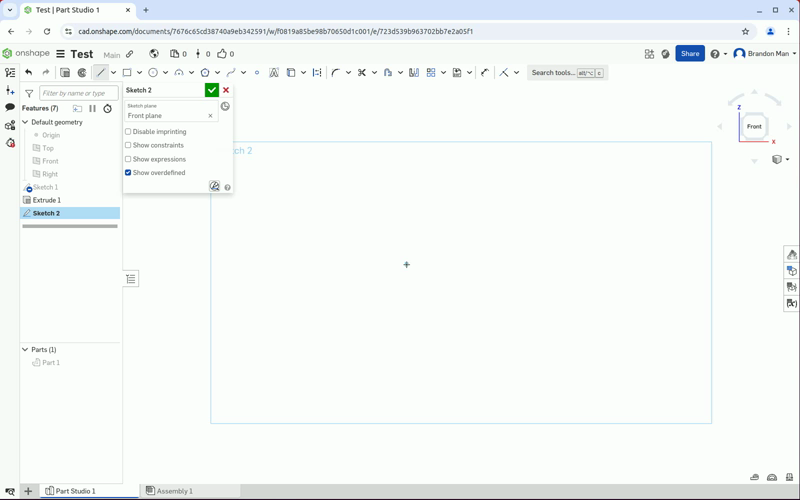
mouse_move(514, 264)
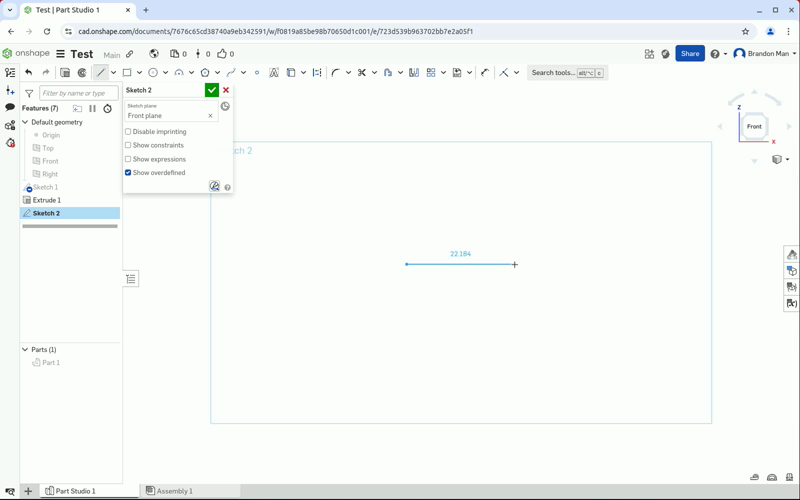
click(514, 264)
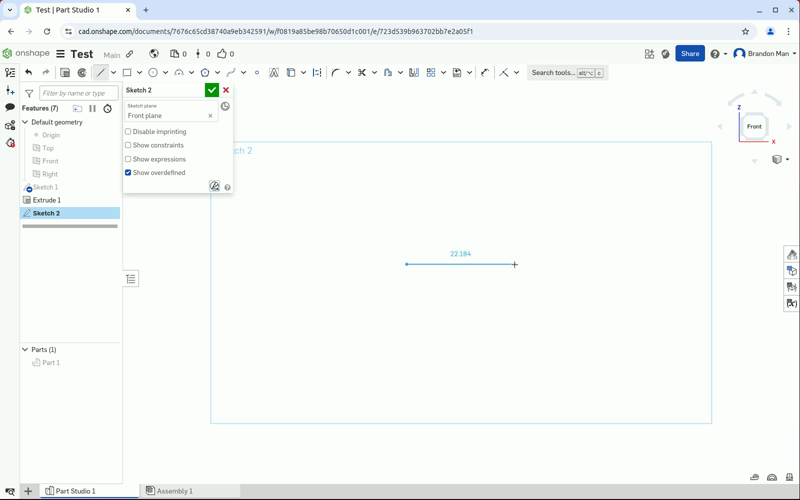
key_up(shift)
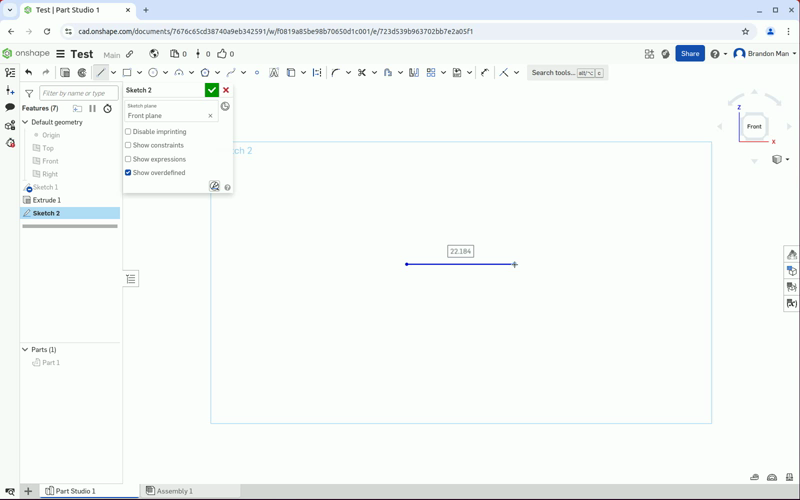
key_down(shift)
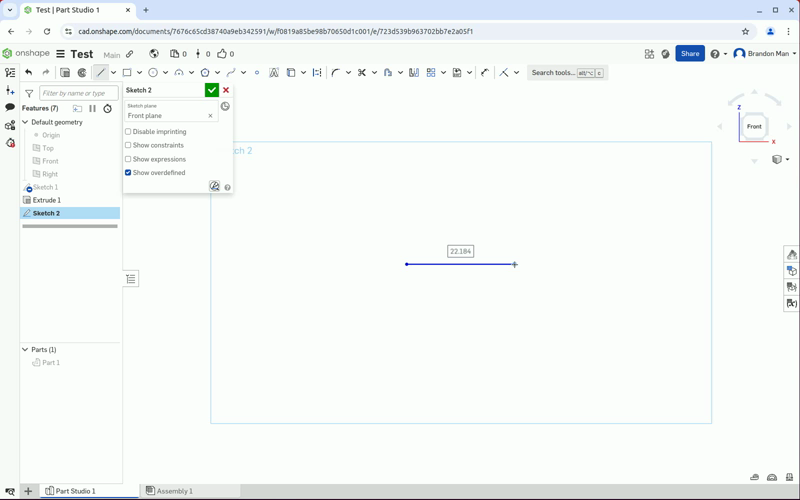
mouse_move(544, 264)
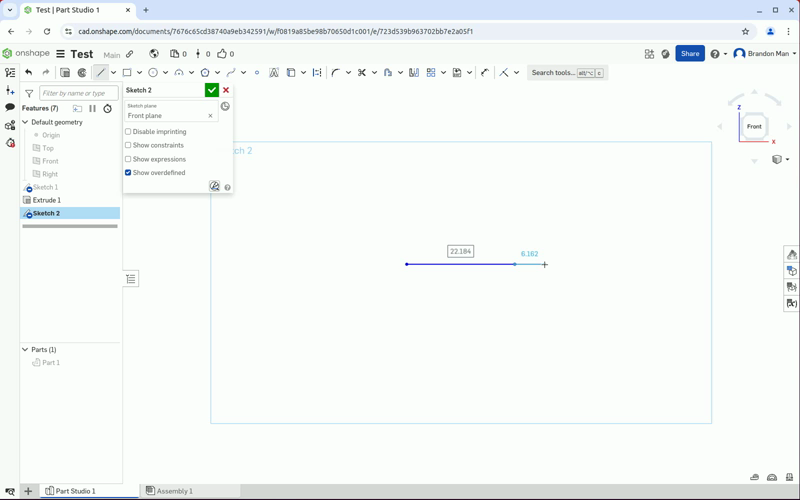
mouse_move(514, 240)
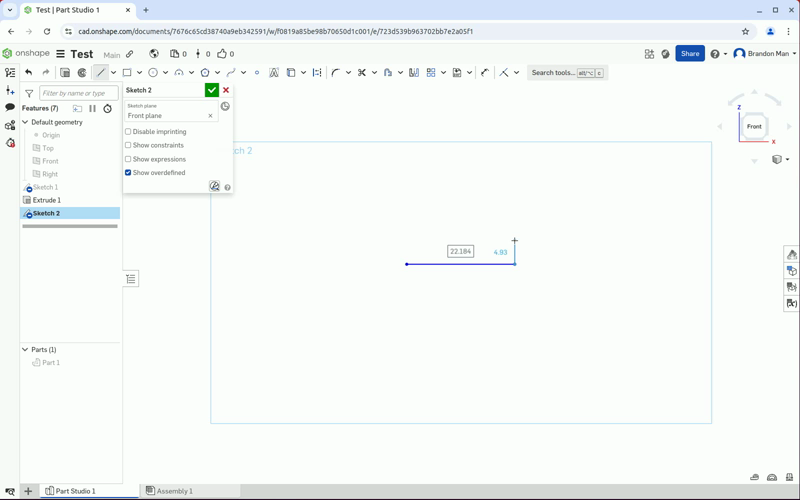
click(514, 240)
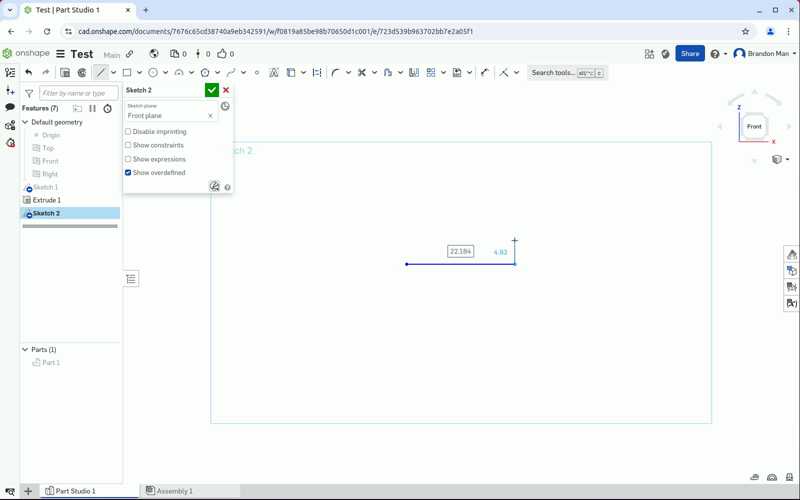
key_up(shift)
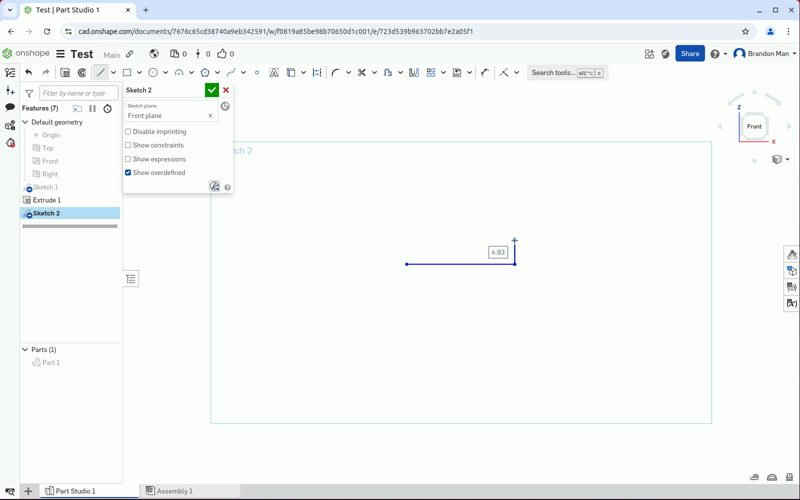
key_down(shift)
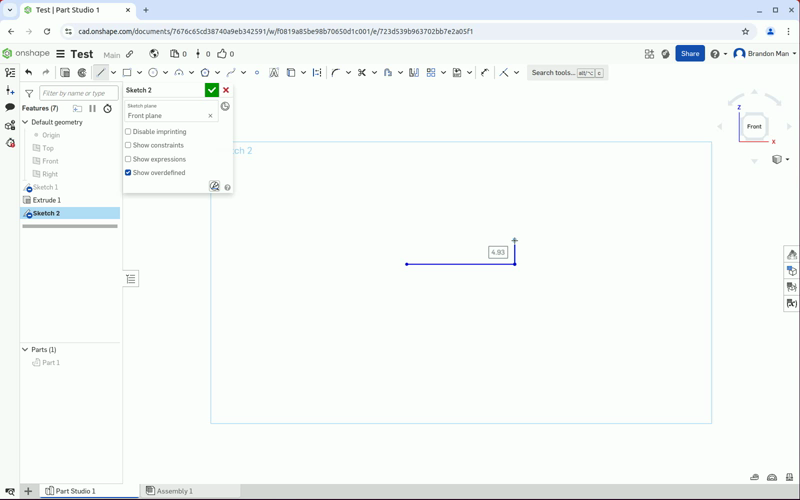
mouse_move(406, 240)
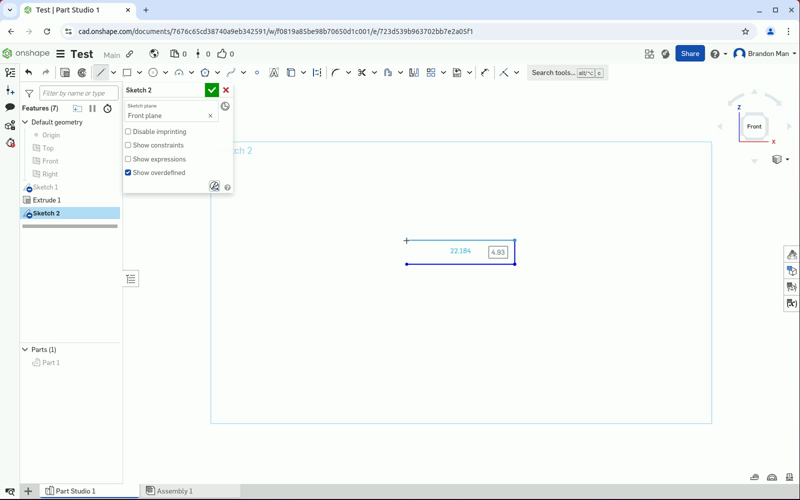
click(406, 240)
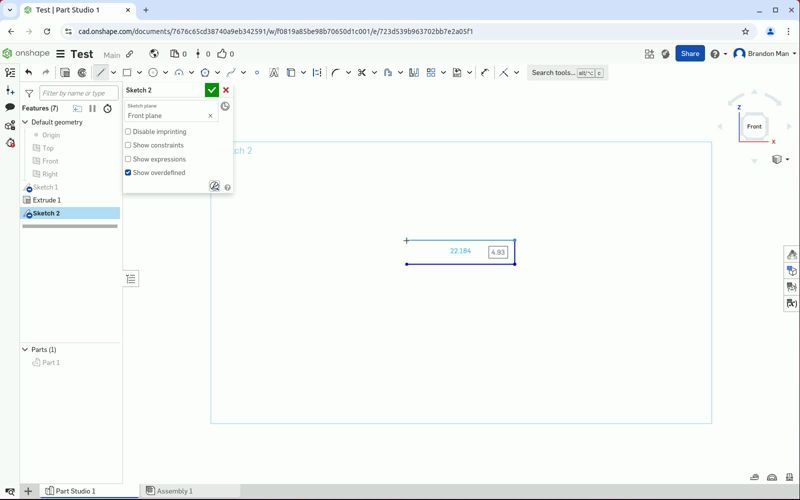
key_up(shift)
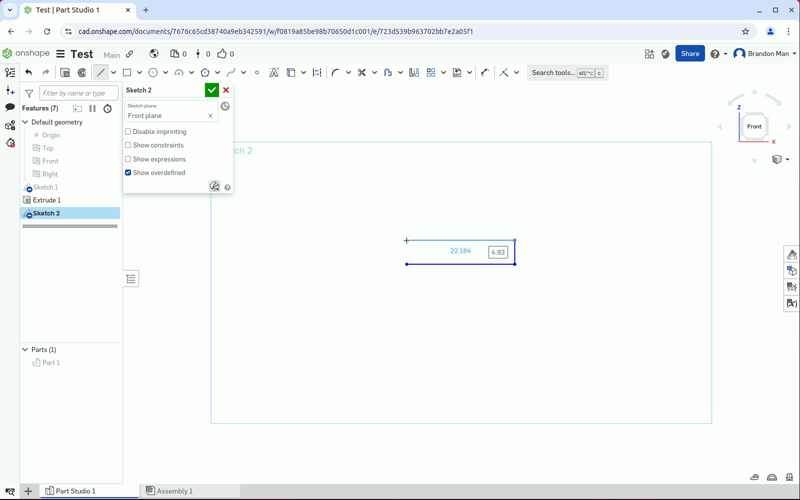
mouse_move(436, 240)
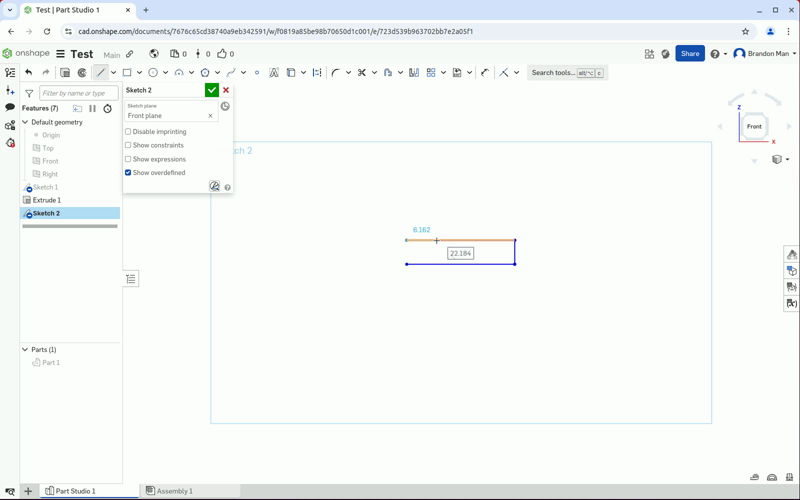
key_down(shift)
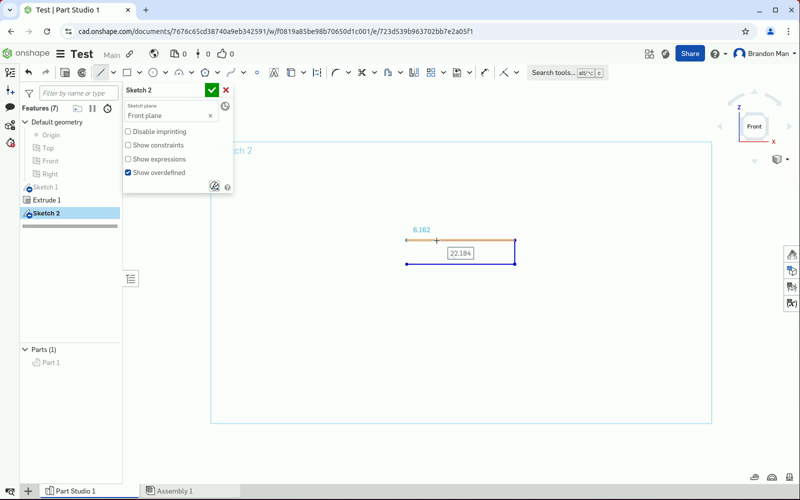
mouse_move(406, 264)
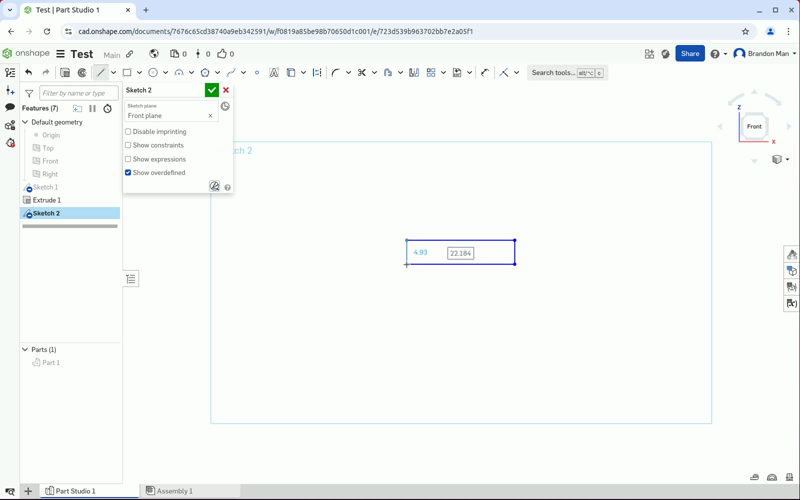
key_up(shift)
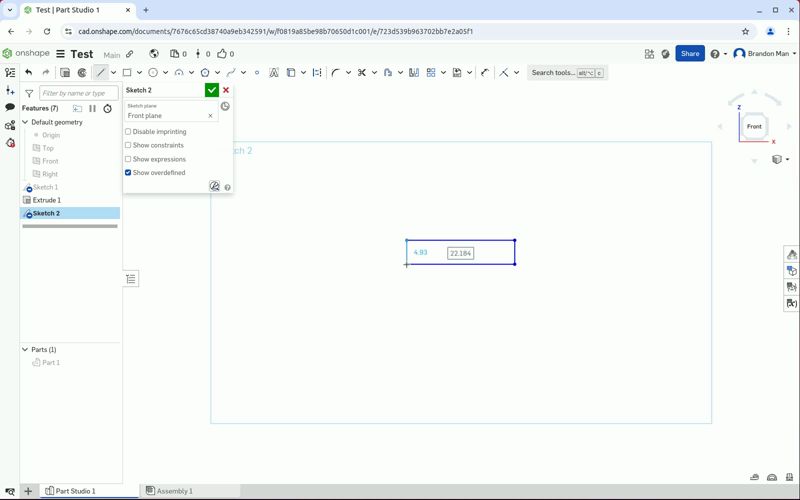
click(406, 264)
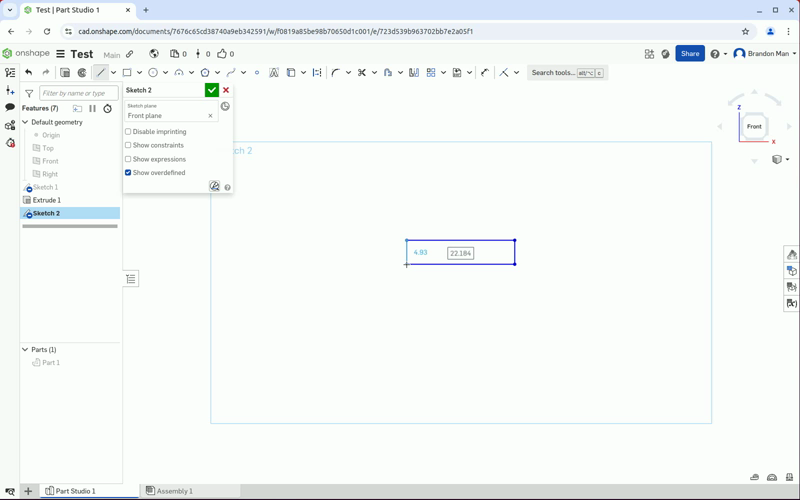
key(esc)
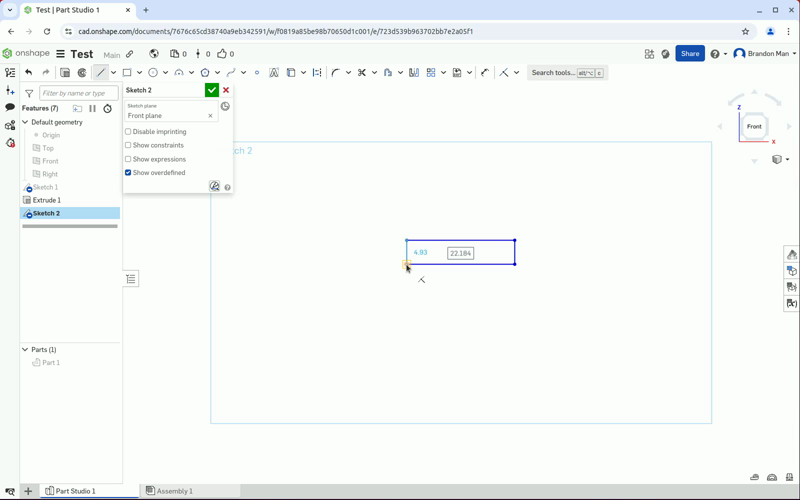
mouse_move(503, 242)
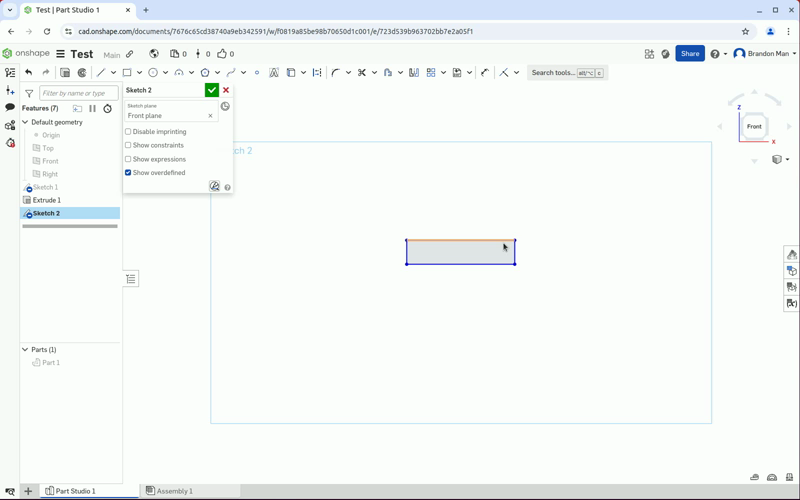
click(503, 242)
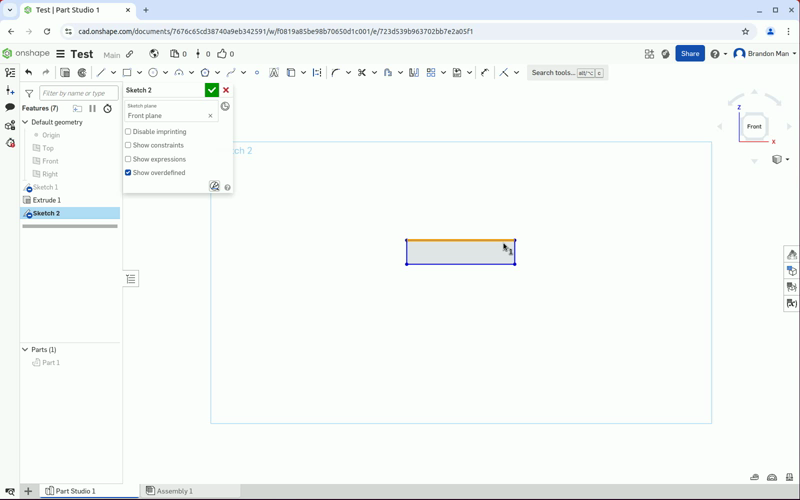
mouse_move(73, 352)
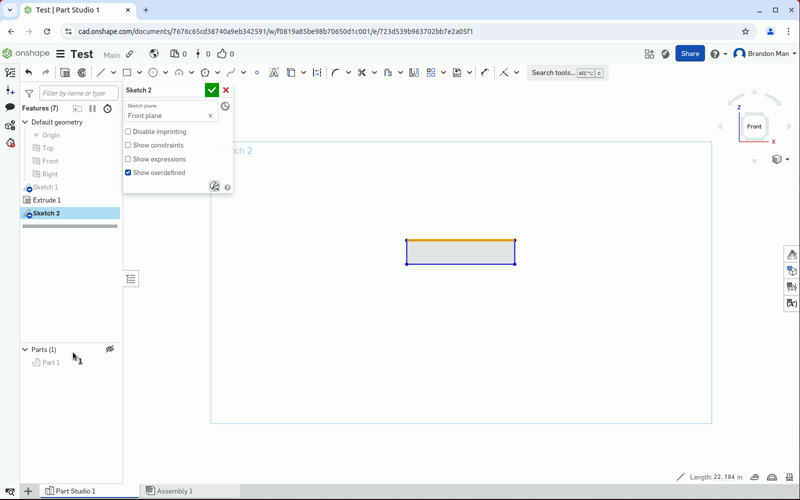
key(shift+y)
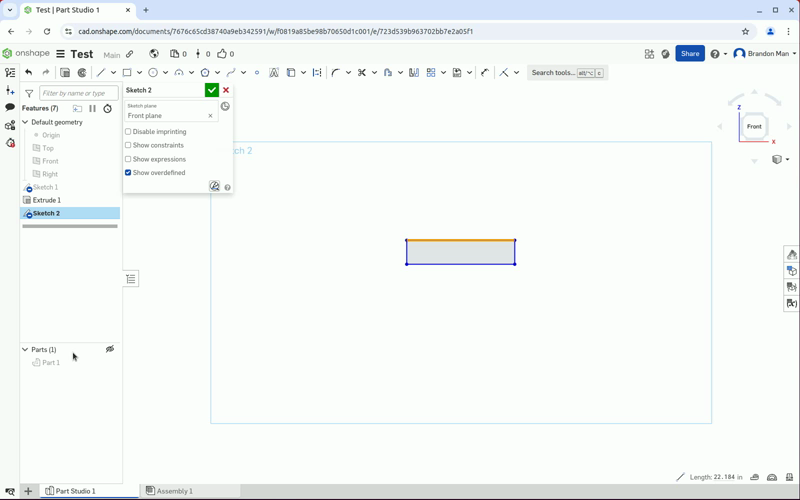
key(shift+e)
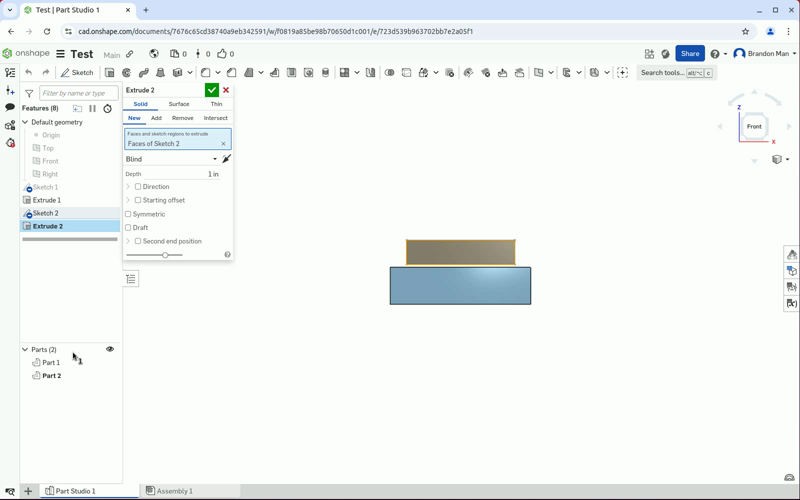
mouse_move(143, 106)
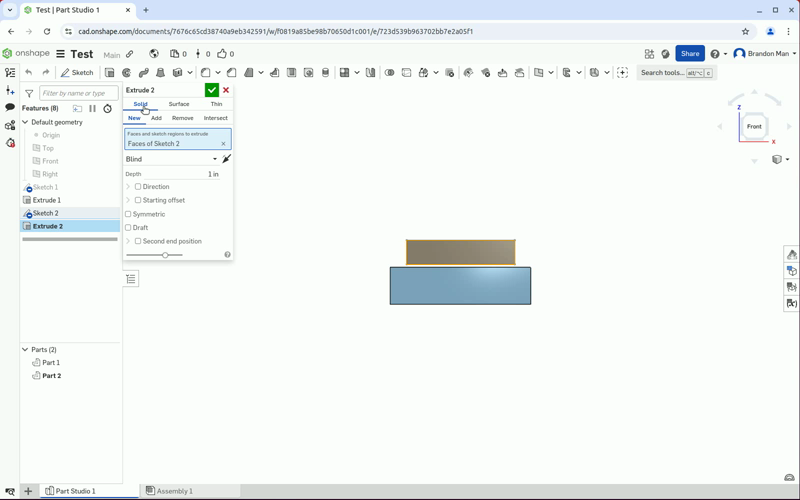
click(143, 106)
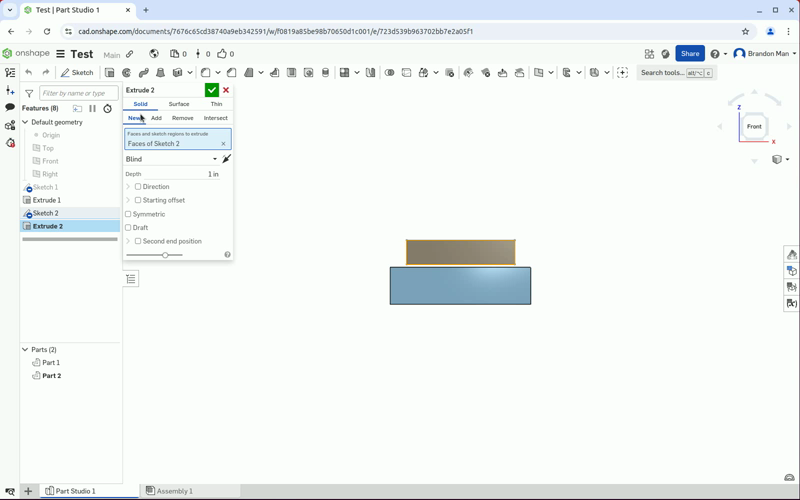
mouse_move(137, 120)
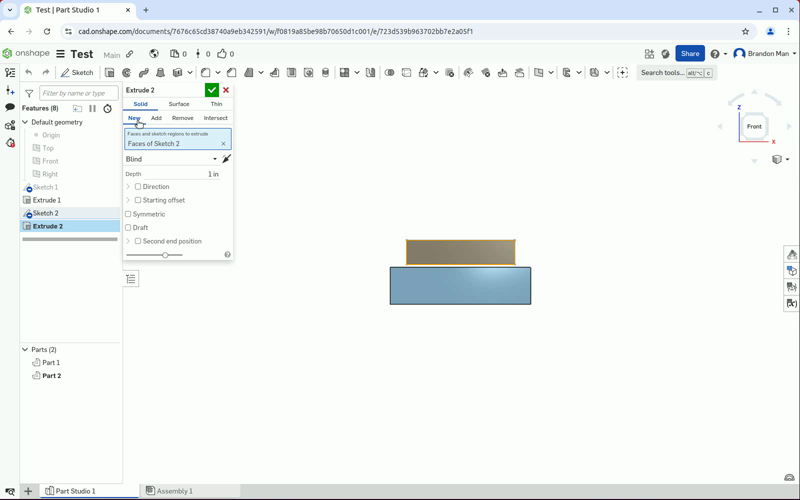
click(137, 120)
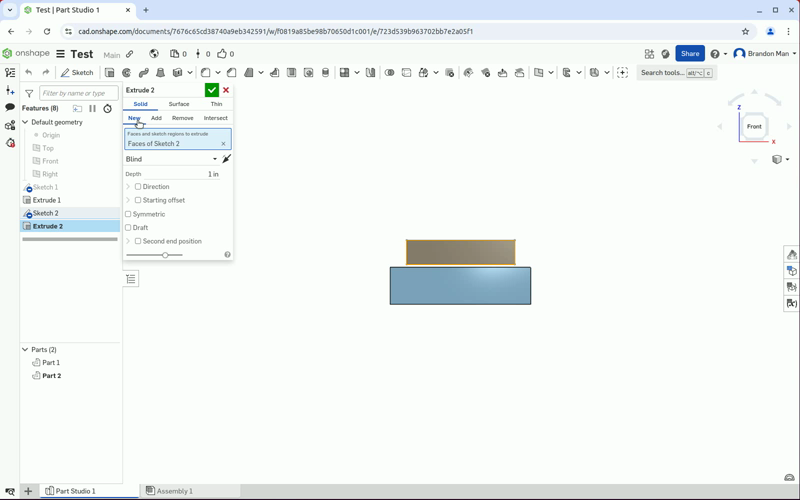
key(tab, 4)
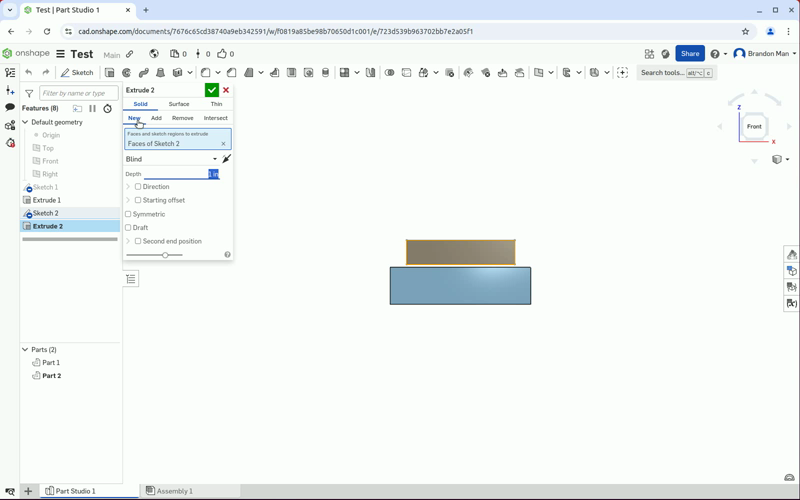
text(23.108)
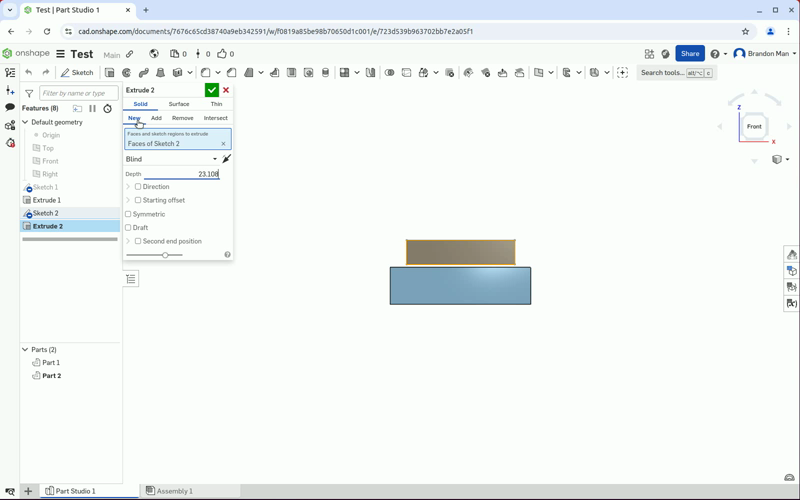
key(enter)
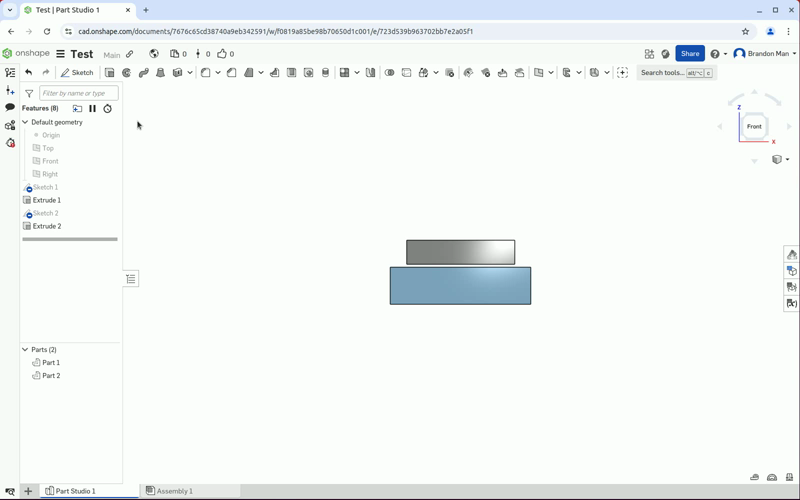
key(shift+h)
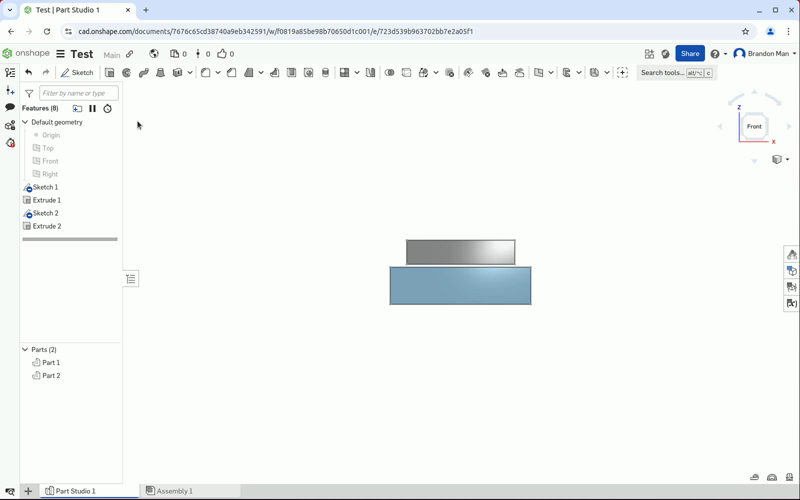
key(shift+h)
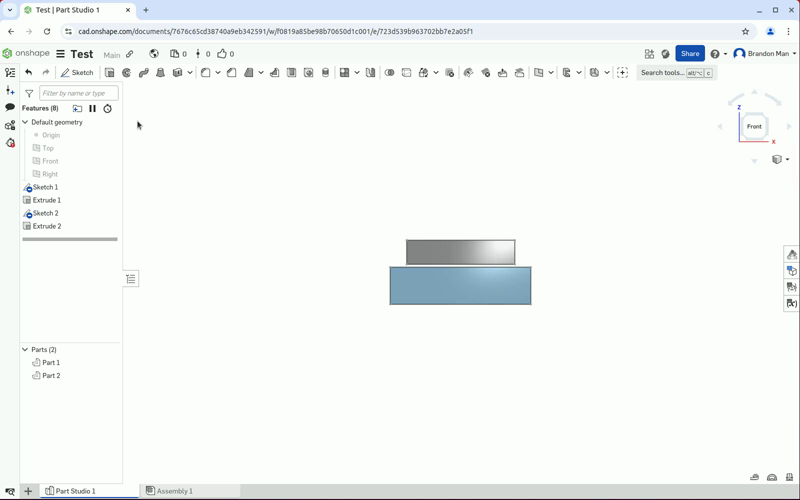
key(shift+7)
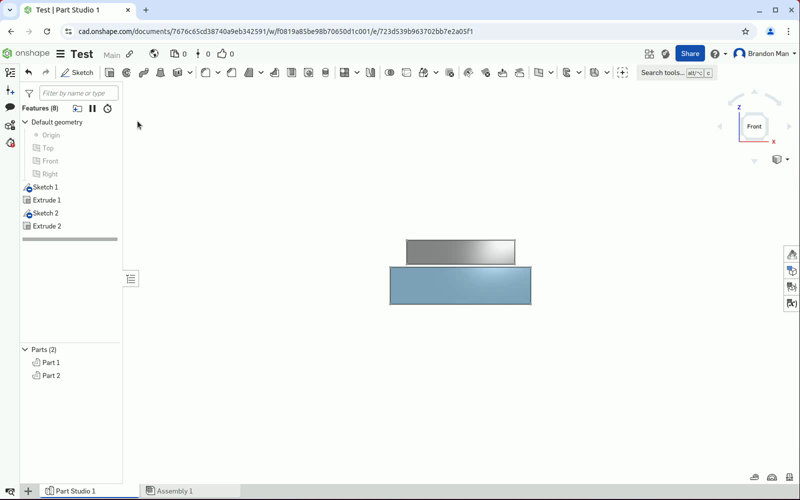
key(left, 2)
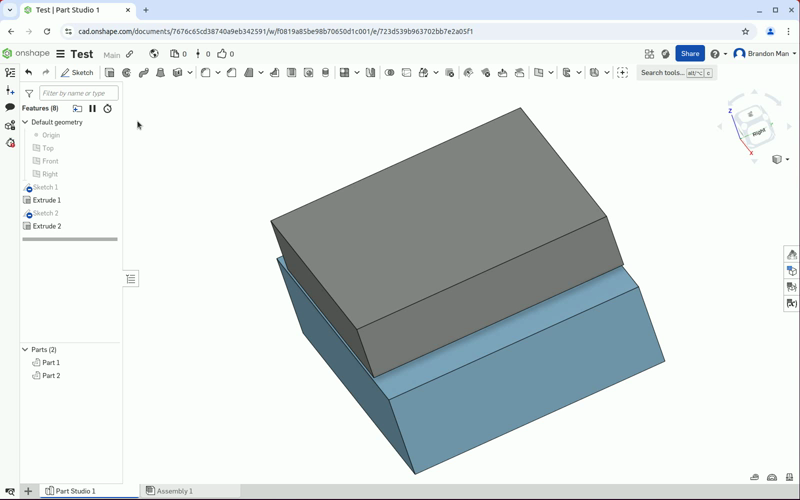
key(down, 2)
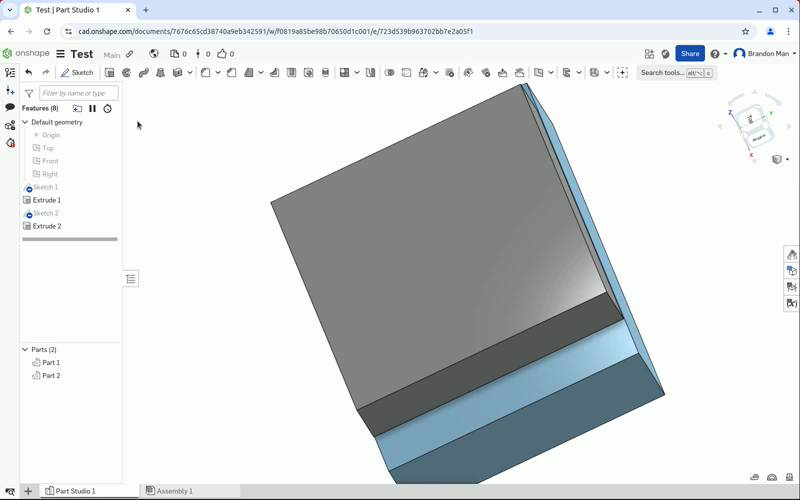
key(up, 2)
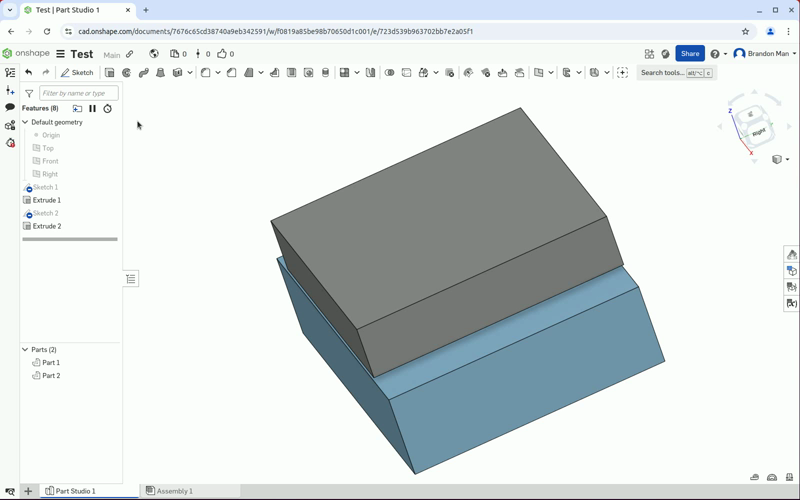
key(right, 2)
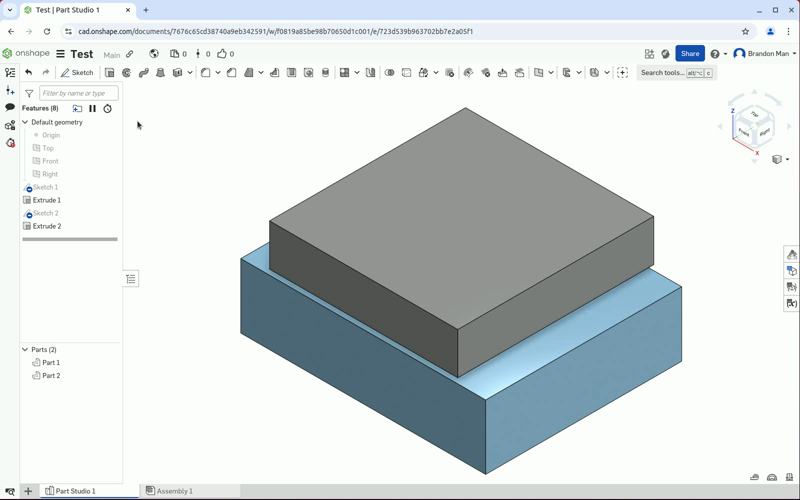
mouse_move(73, 189)
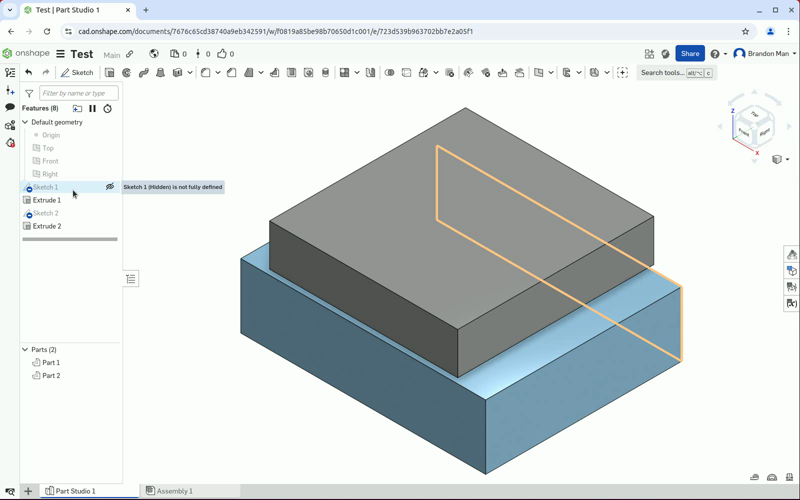
click(73, 189)